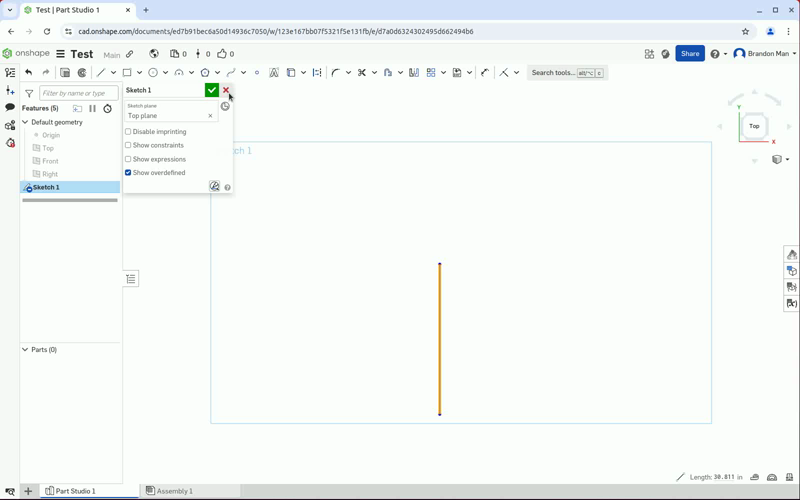
key(shift+h)
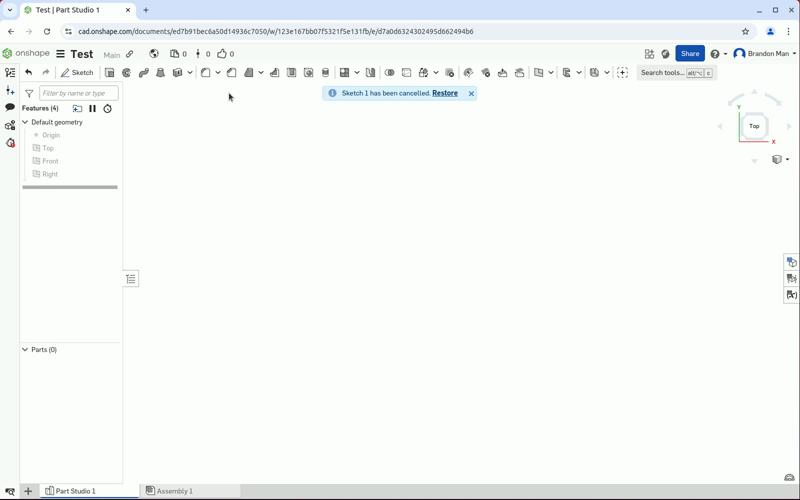
mouse_move(73, 352)
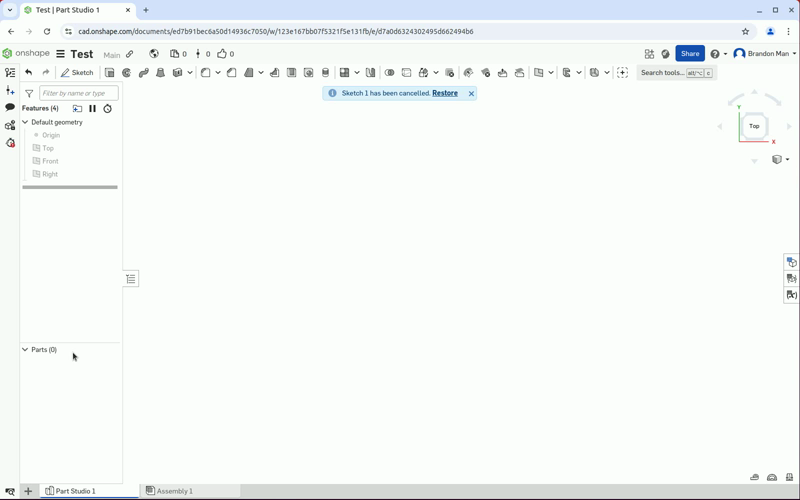
key(y)
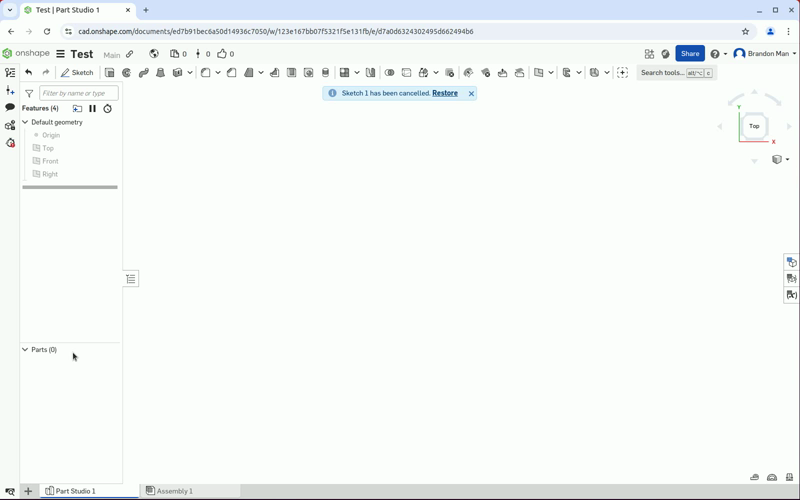
key(shift+p)
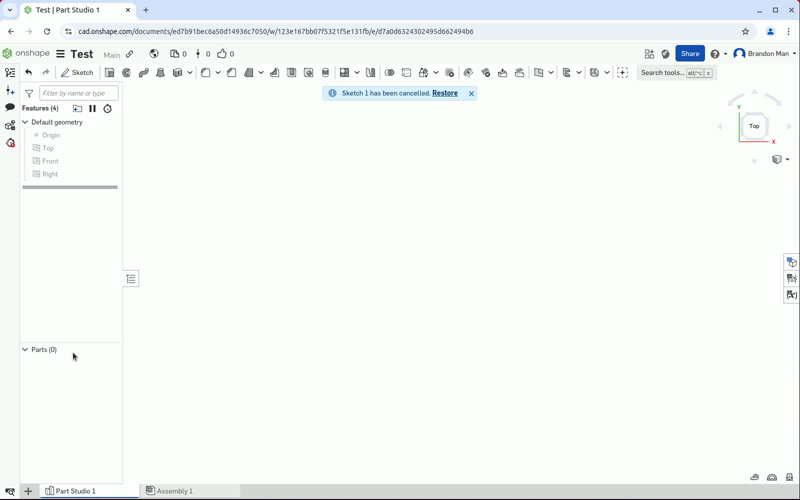
key(space)
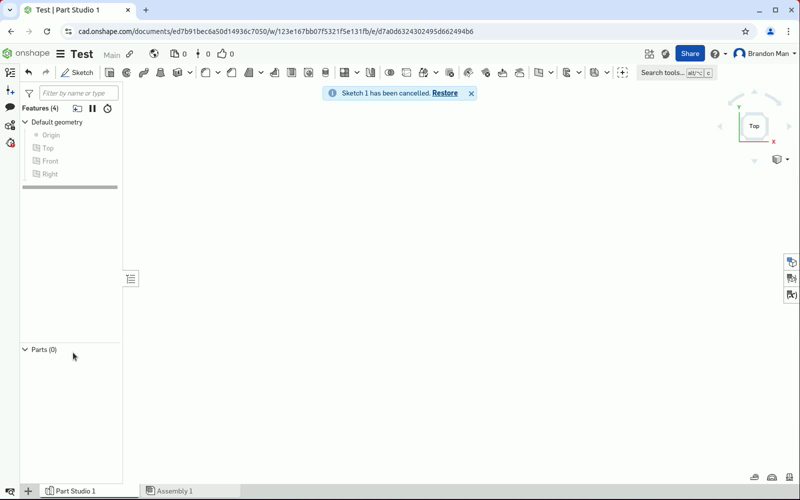
key_down(shift)
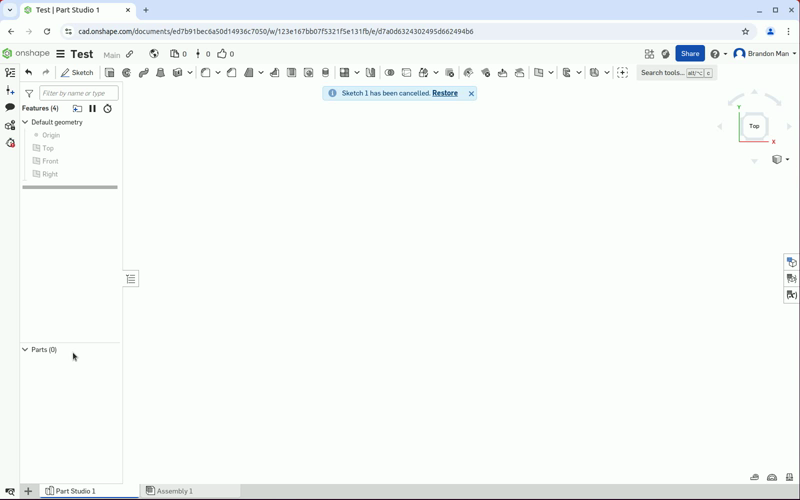
key(up)
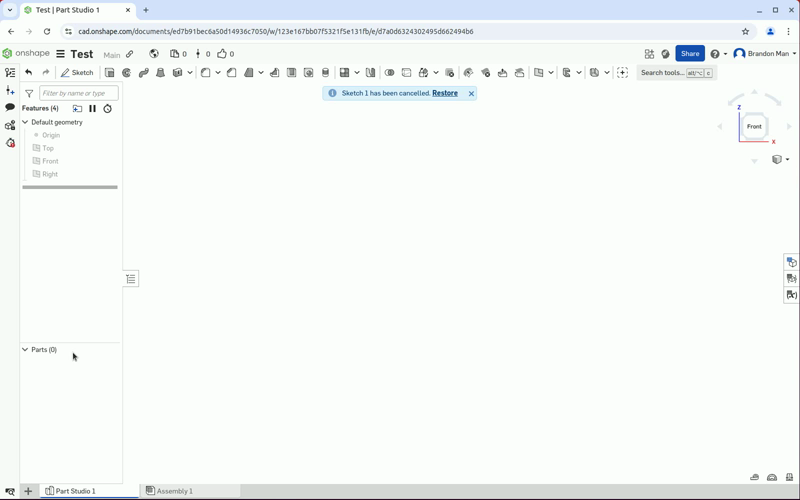
key_up(shift)
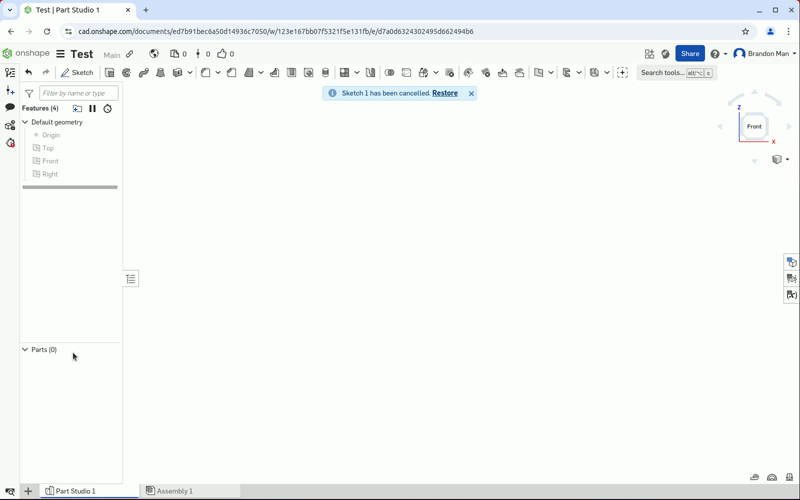
mouse_move(73, 352)
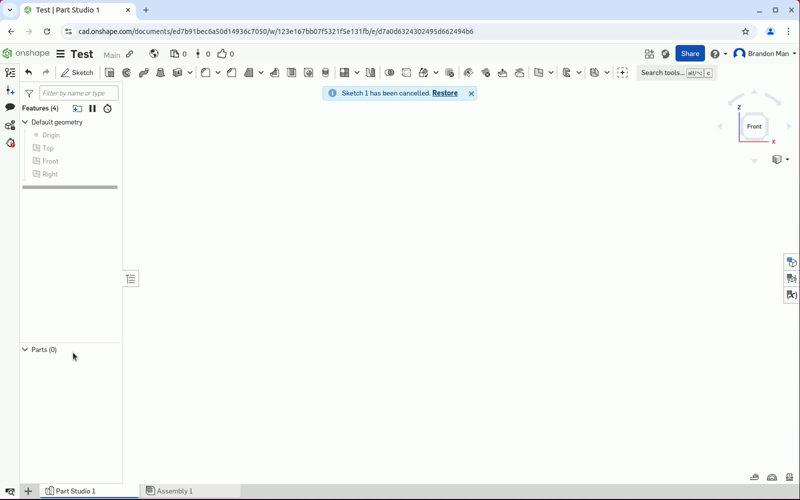
key(shift+y)
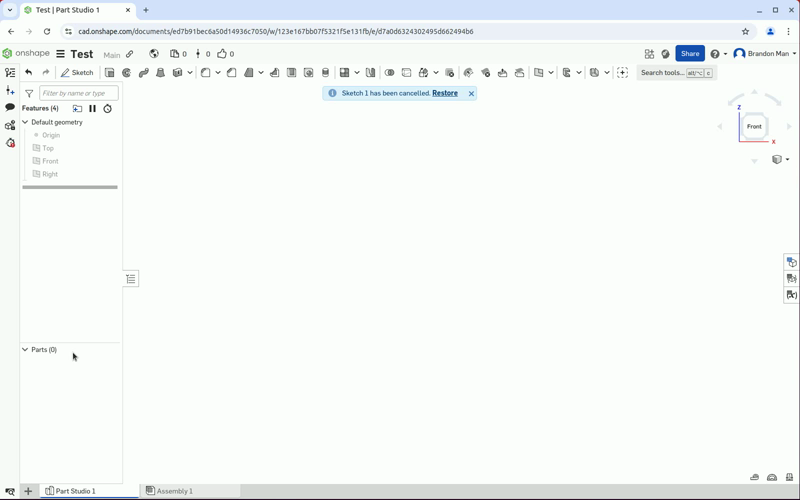
key(shift+s)
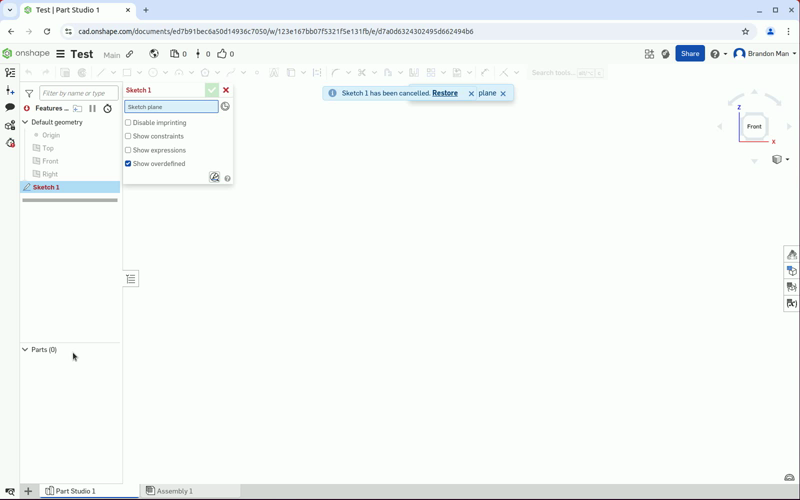
mouse_move(73, 163)
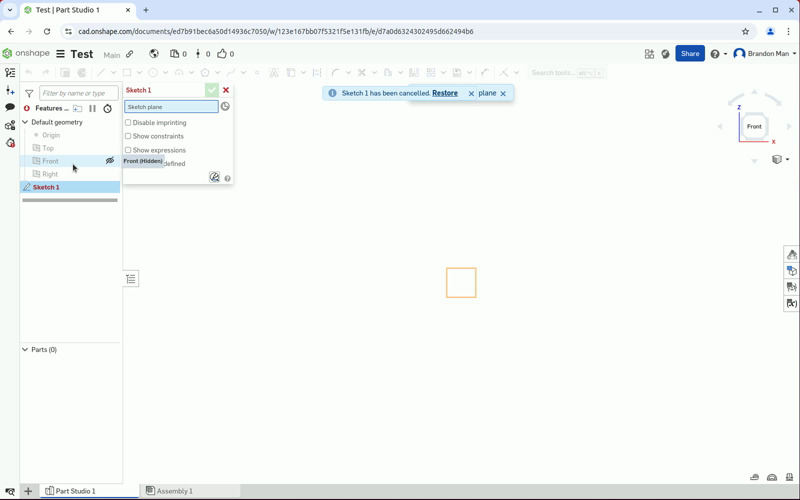
click(73, 163)
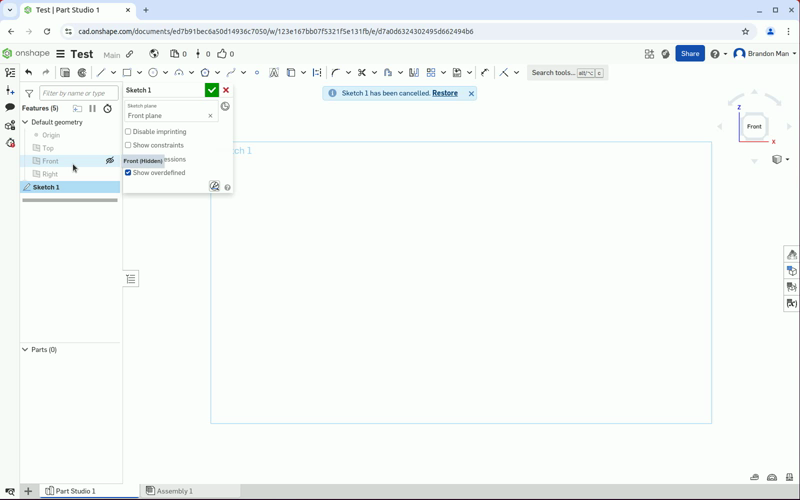
mouse_move(73, 352)
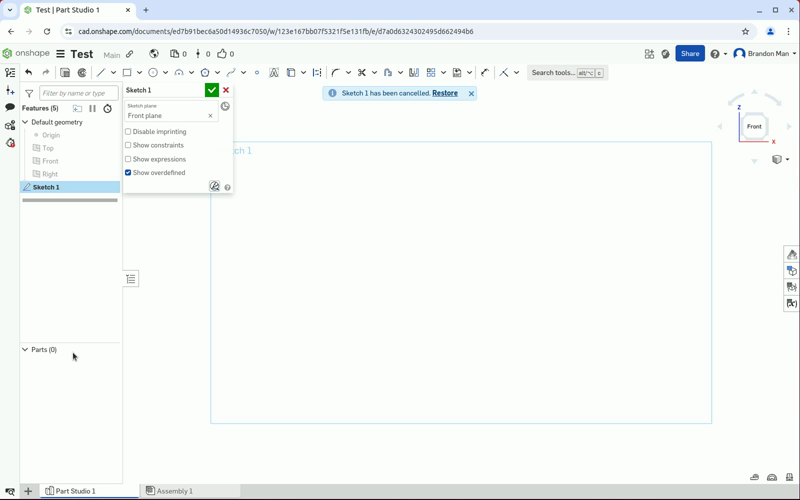
key(y)
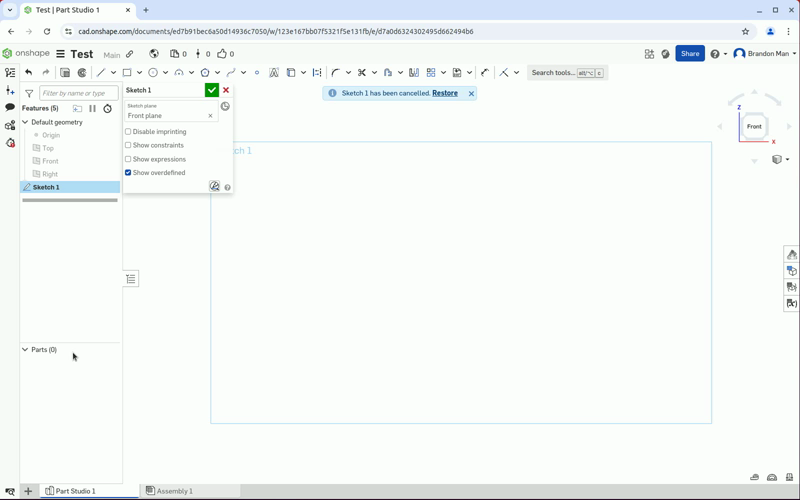
key(l)
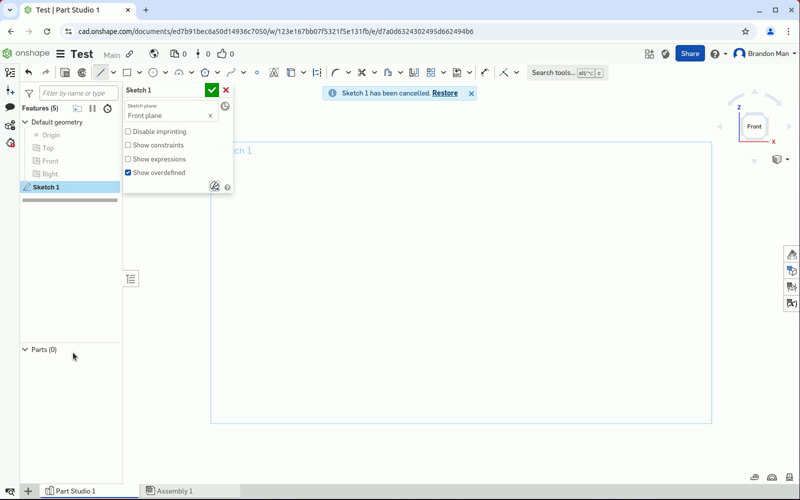
key_down(shift)
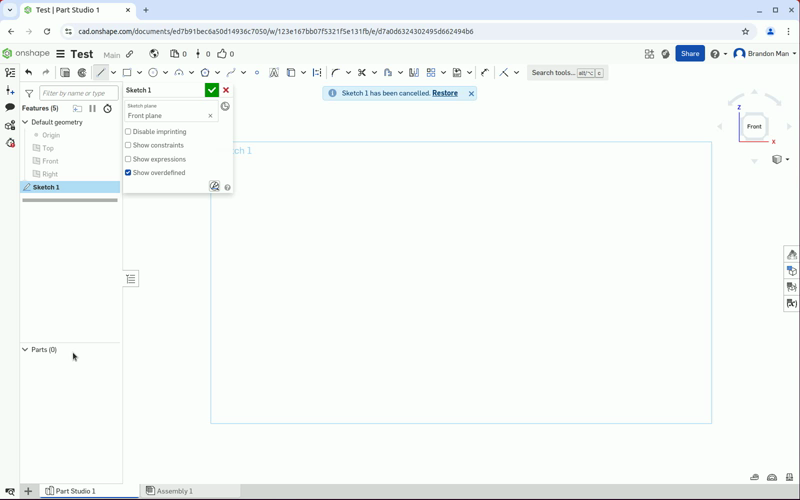
mouse_move(348, 348)
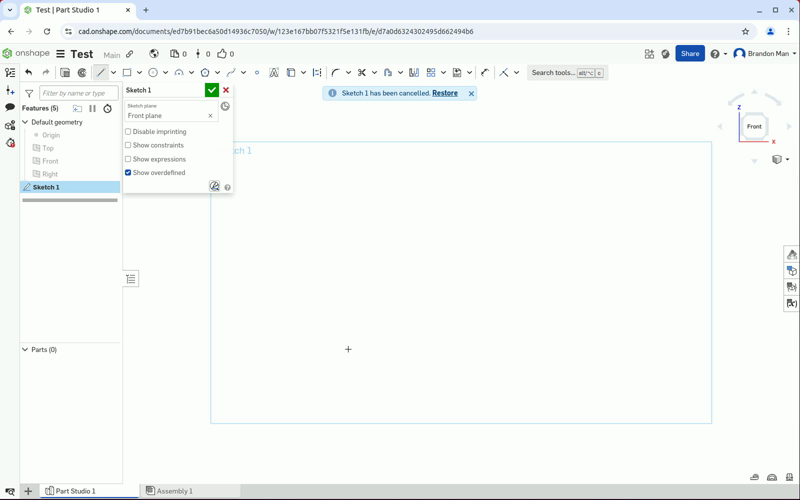
click(348, 348)
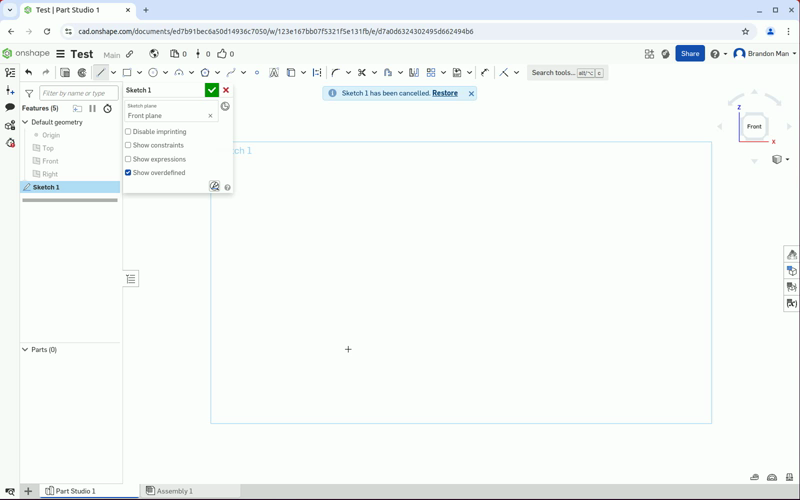
key_up(shift)
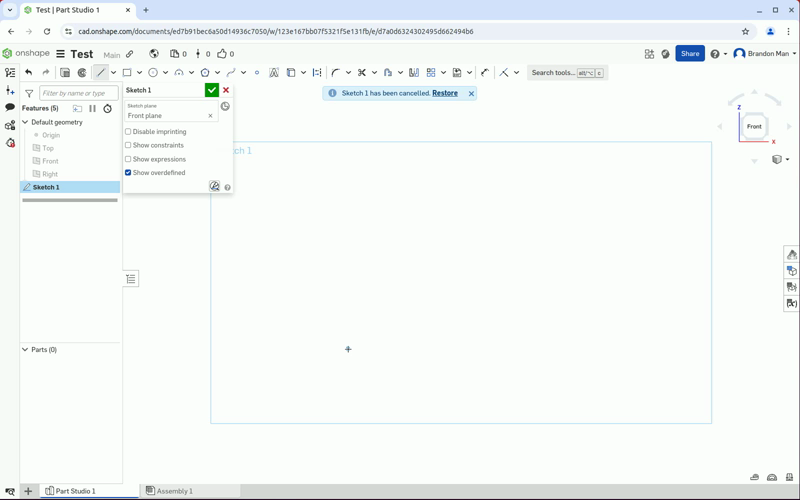
key_down(shift)
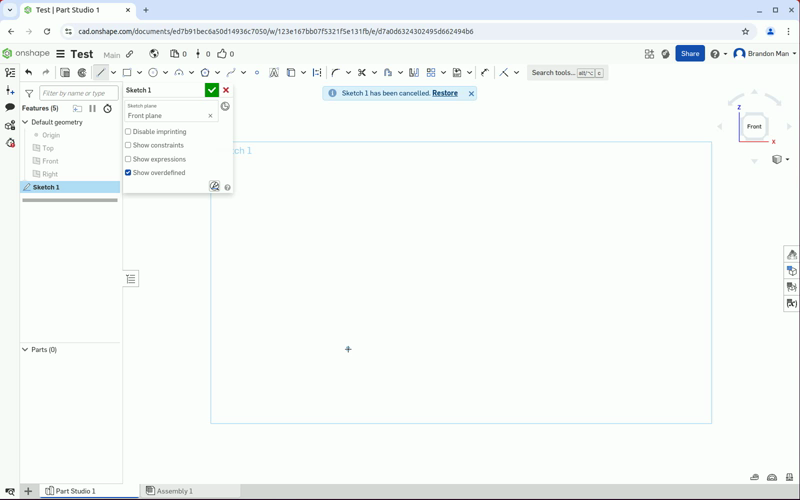
mouse_move(532, 348)
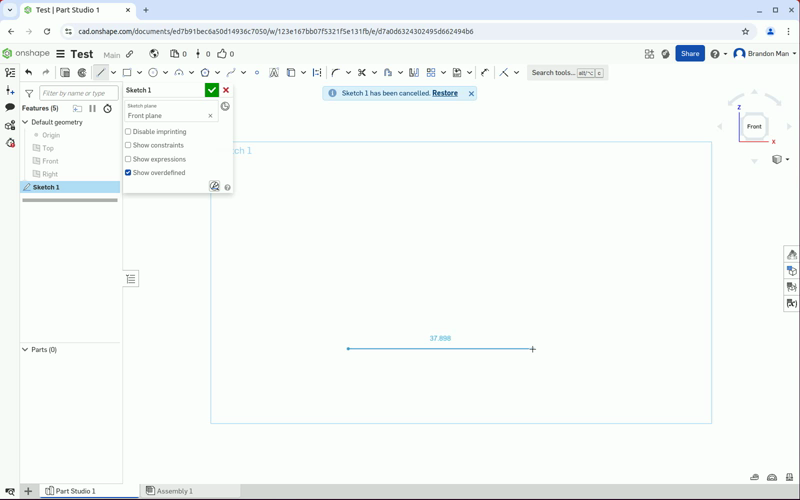
click(532, 348)
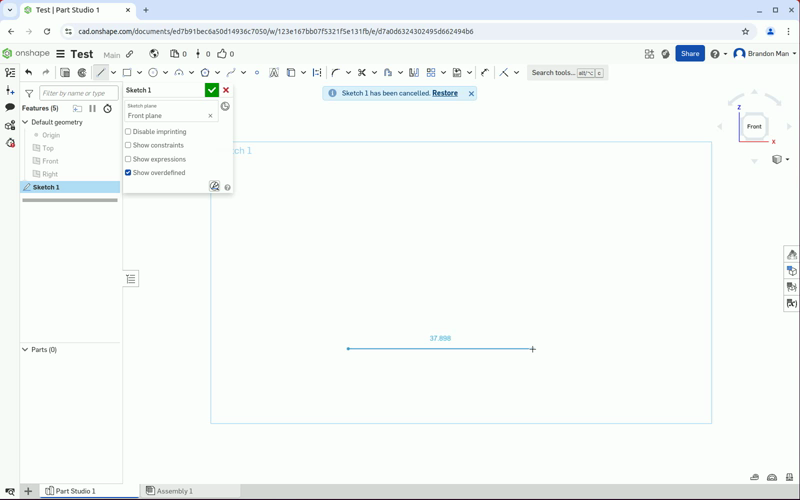
key_up(shift)
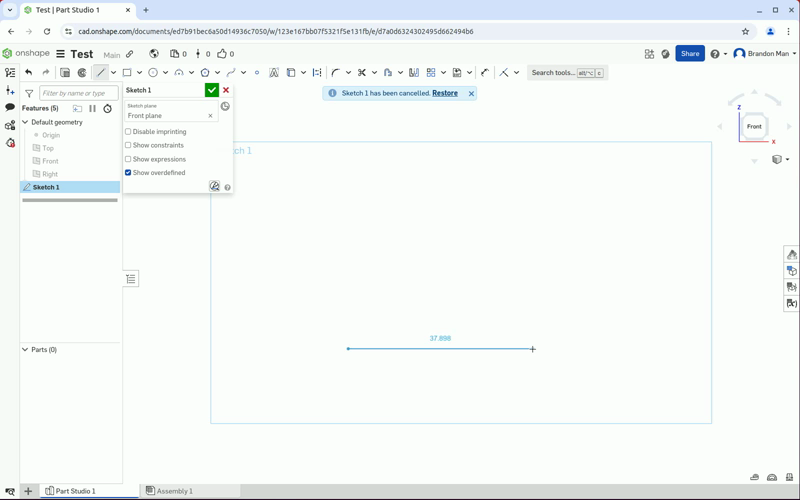
key_down(shift)
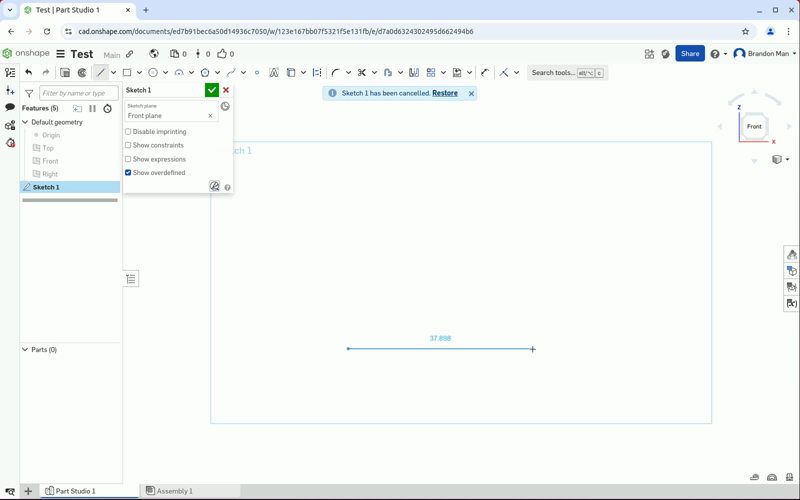
mouse_move(532, 214)
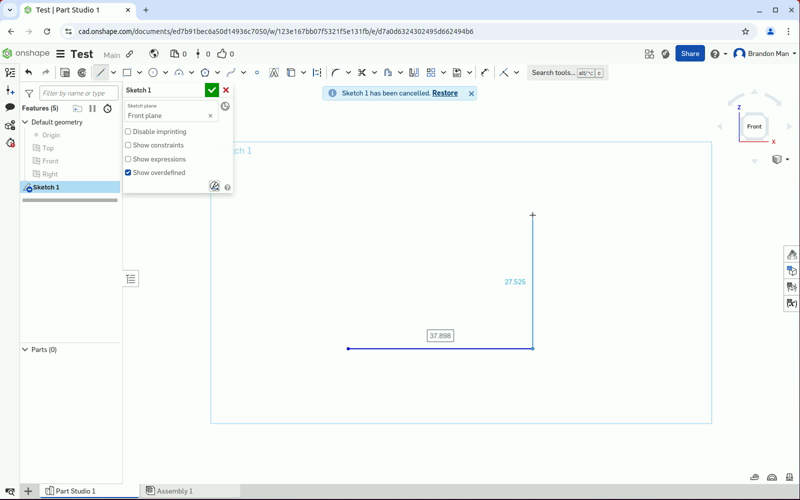
click(532, 214)
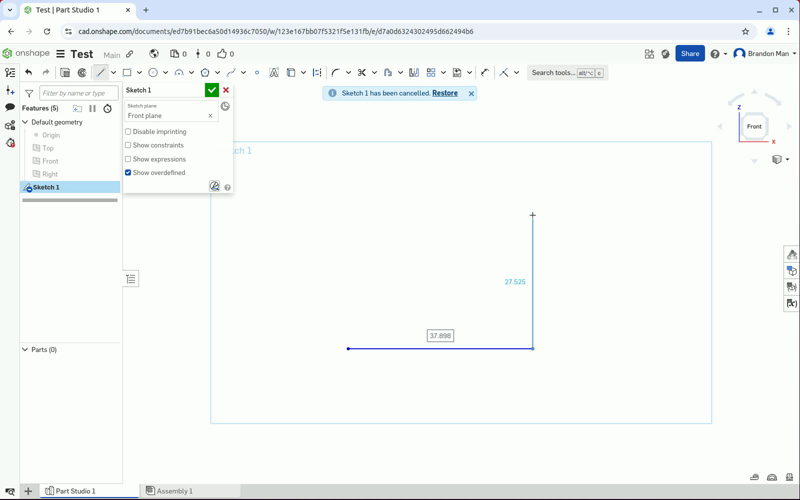
key_up(shift)
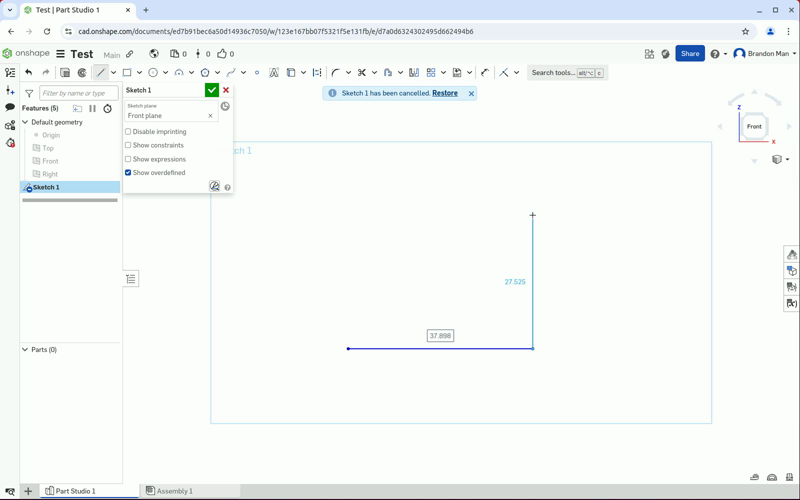
key_down(shift)
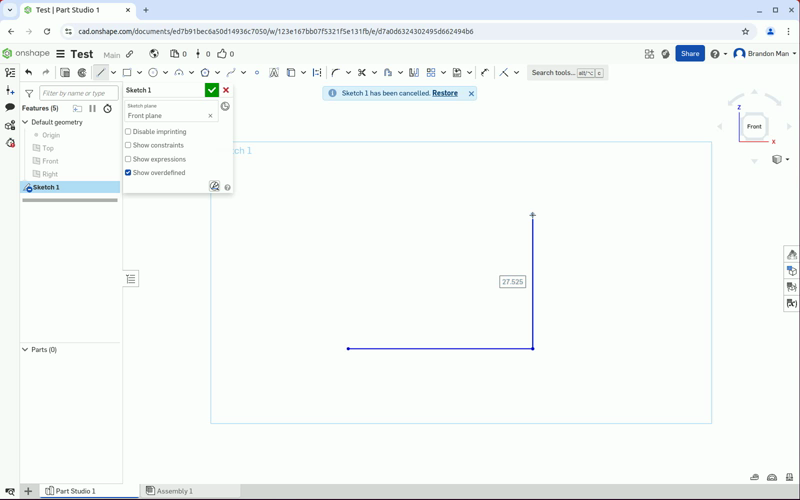
mouse_move(470, 214)
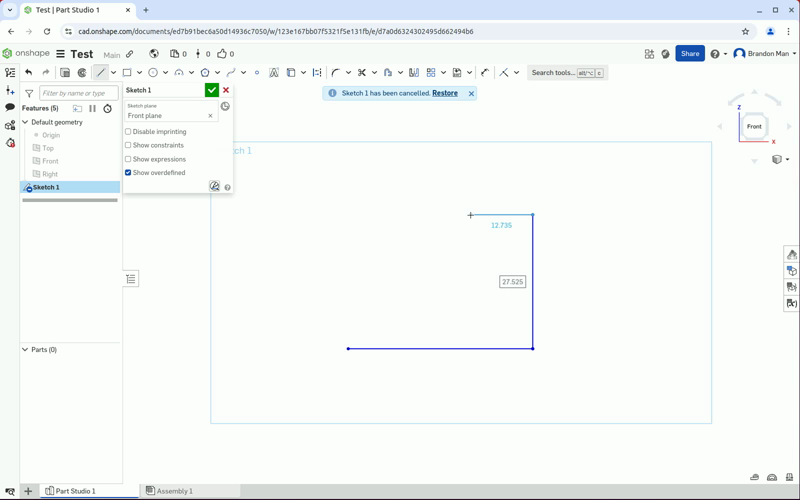
click(470, 214)
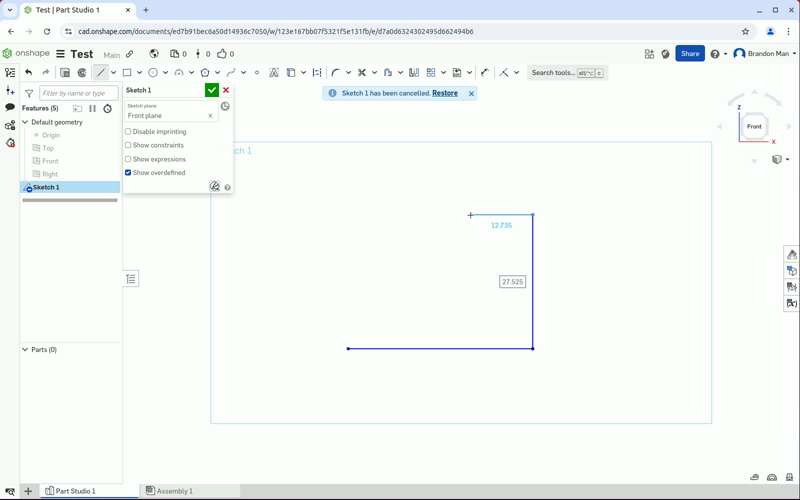
key_up(shift)
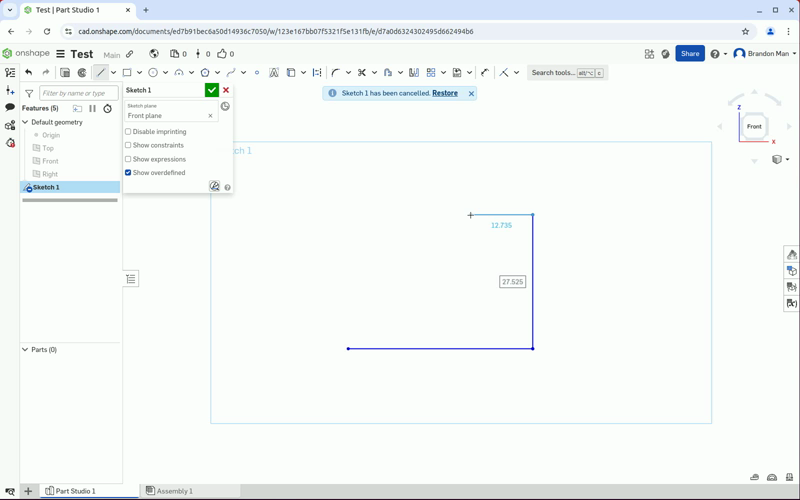
key_down(shift)
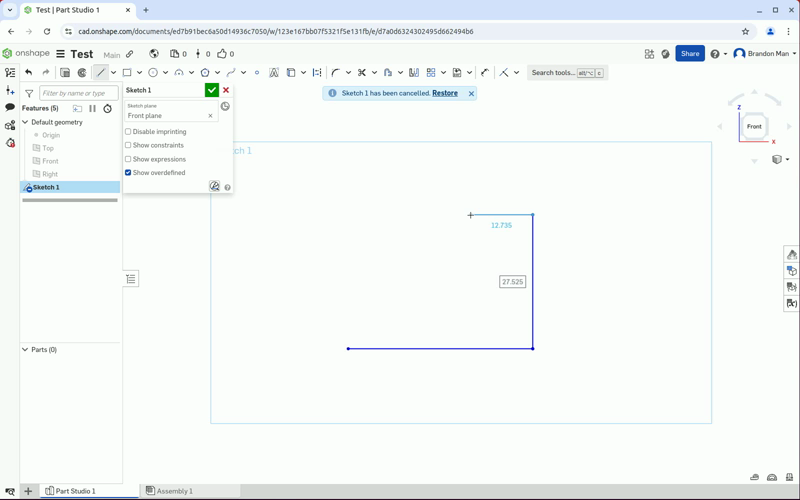
mouse_move(500, 214)
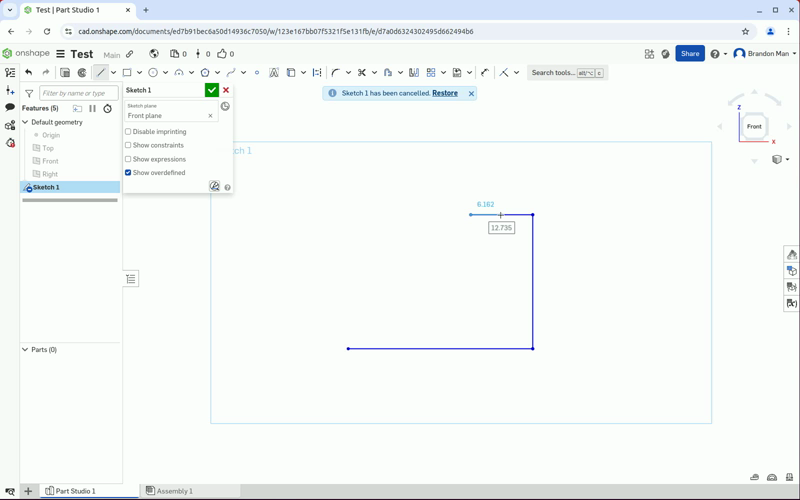
mouse_move(470, 267)
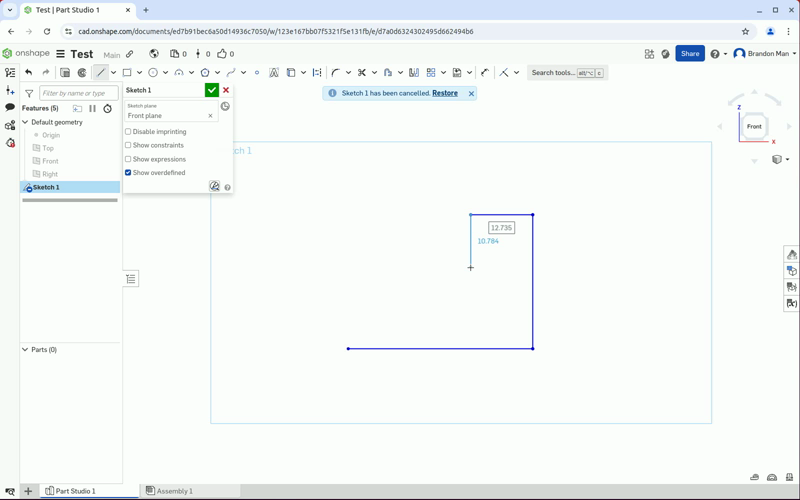
click(470, 267)
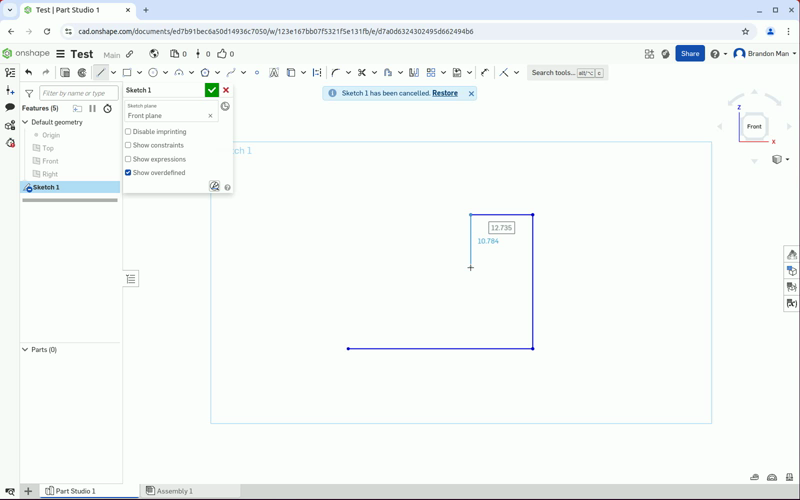
key_up(shift)
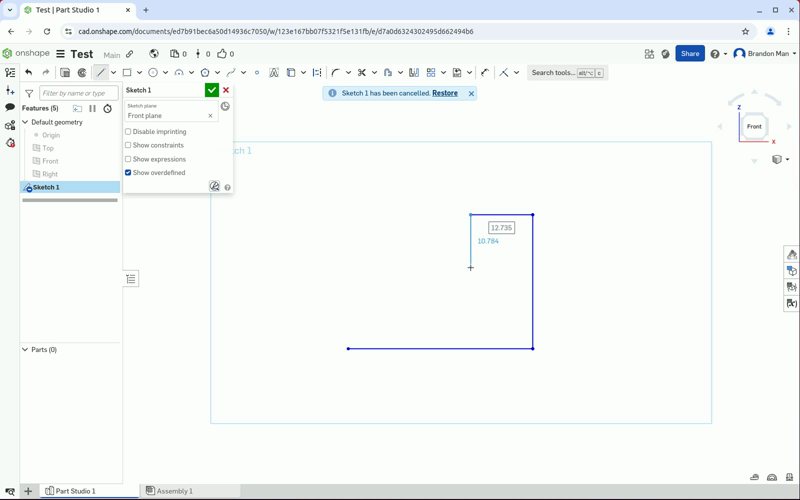
key_down(shift)
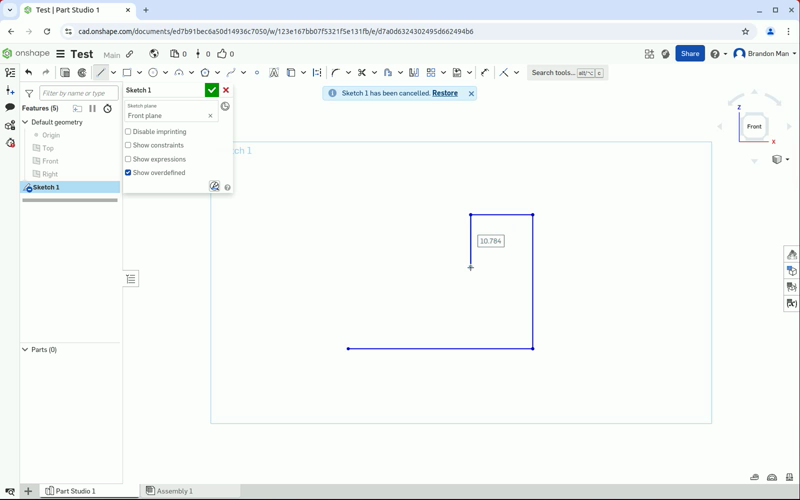
mouse_move(410, 267)
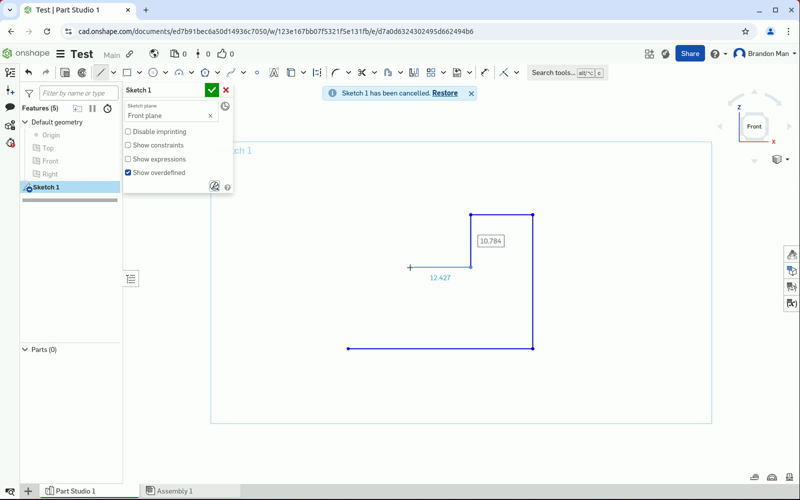
click(410, 267)
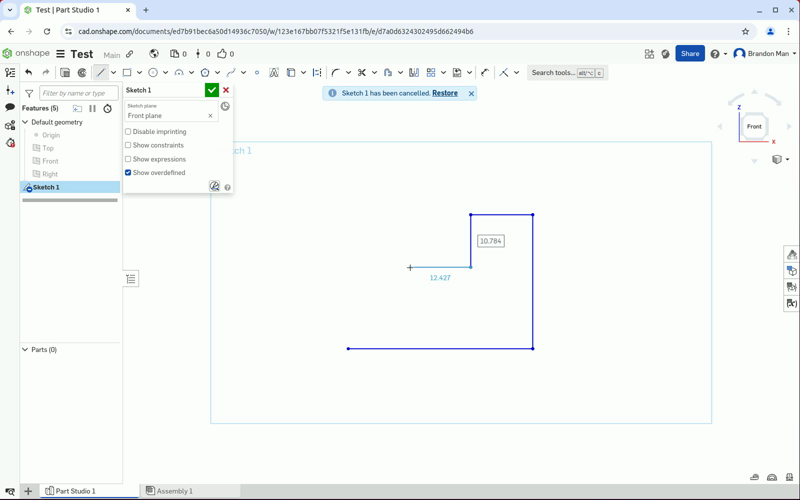
key_up(shift)
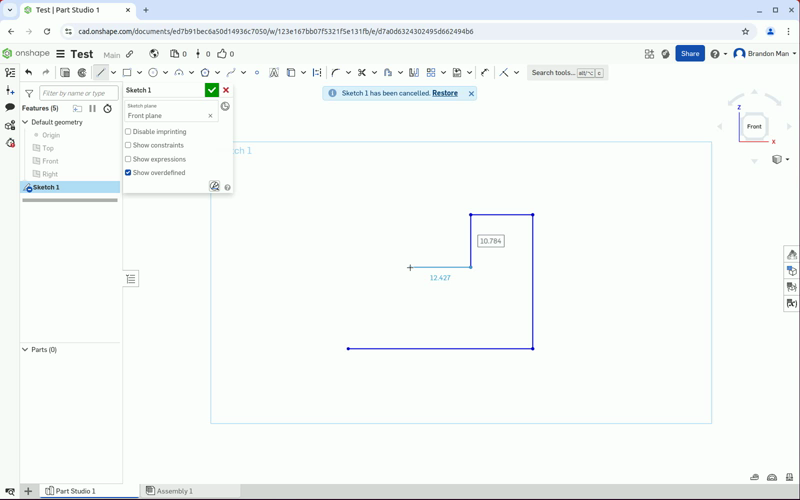
key_down(shift)
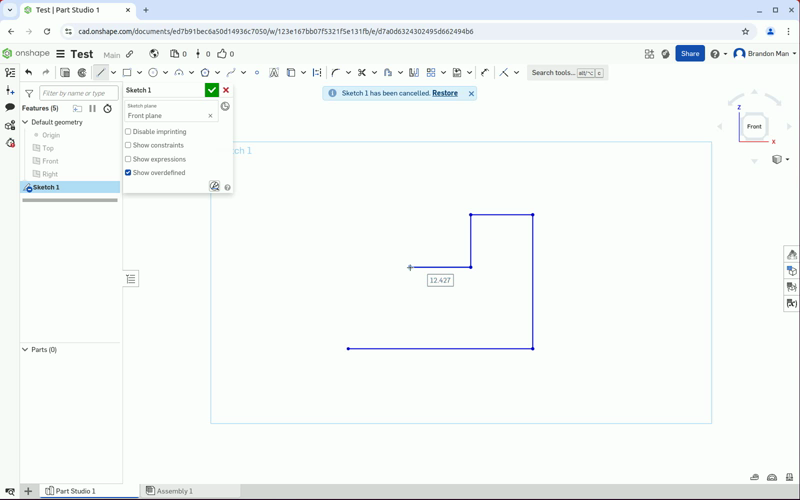
mouse_move(440, 267)
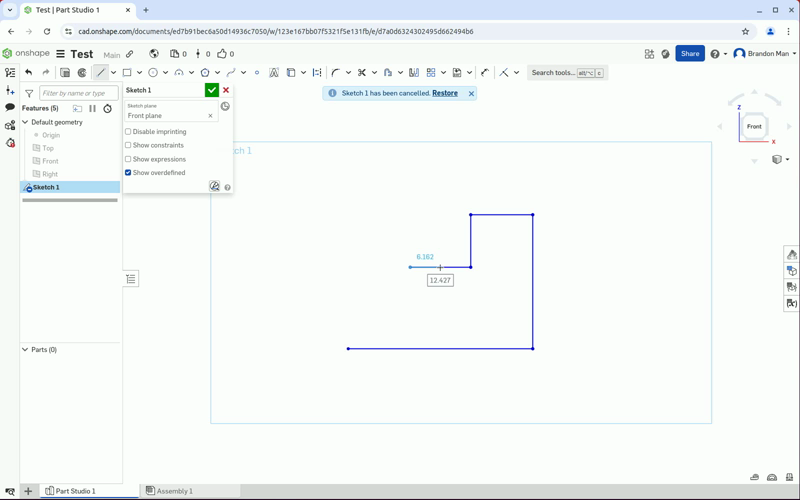
mouse_move(410, 214)
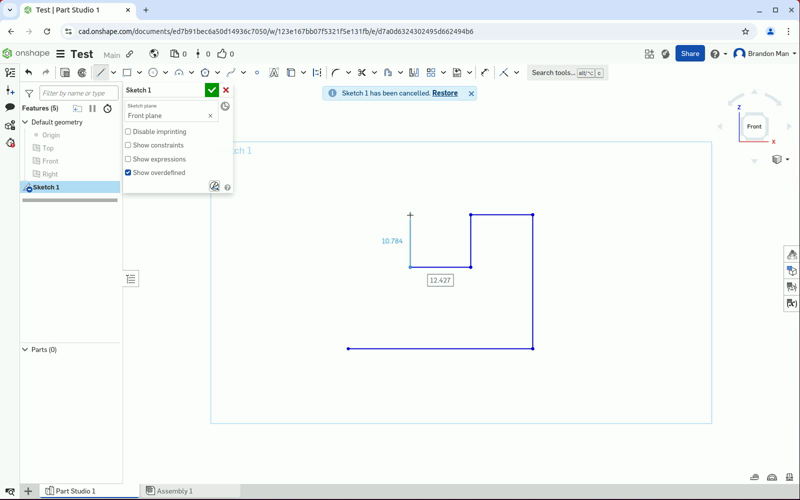
click(410, 214)
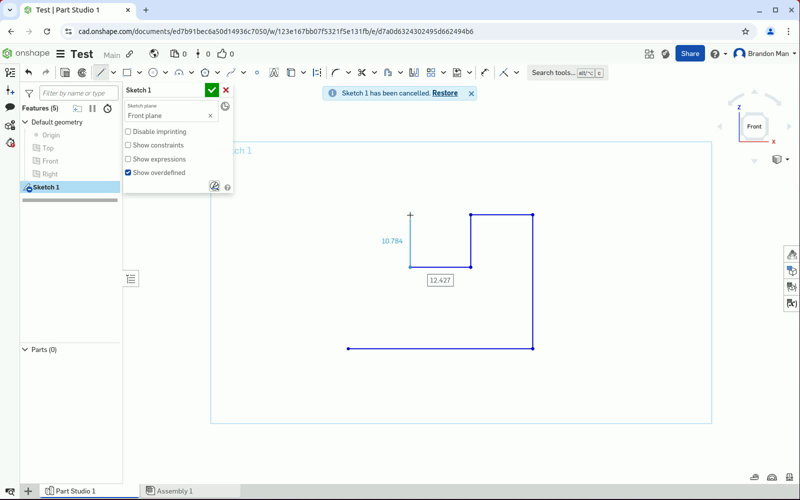
key_up(shift)
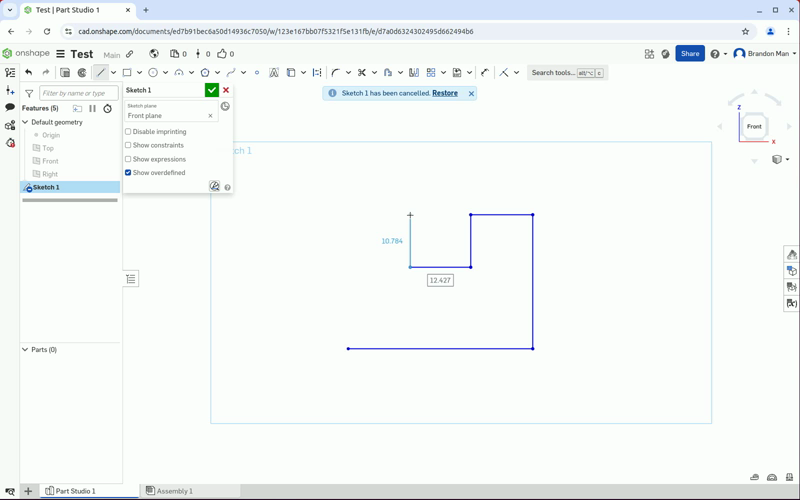
key_down(shift)
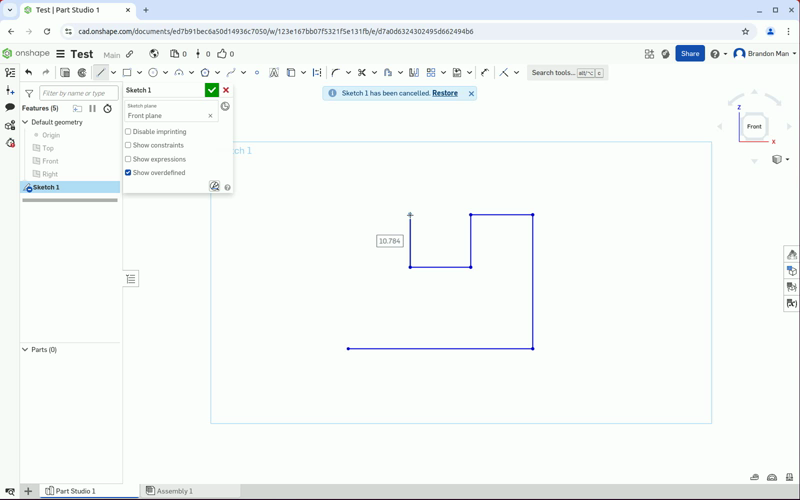
mouse_move(348, 214)
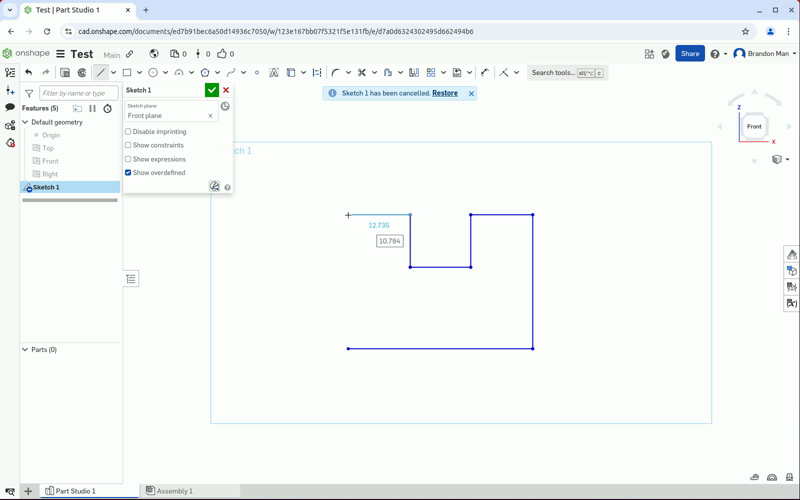
click(348, 214)
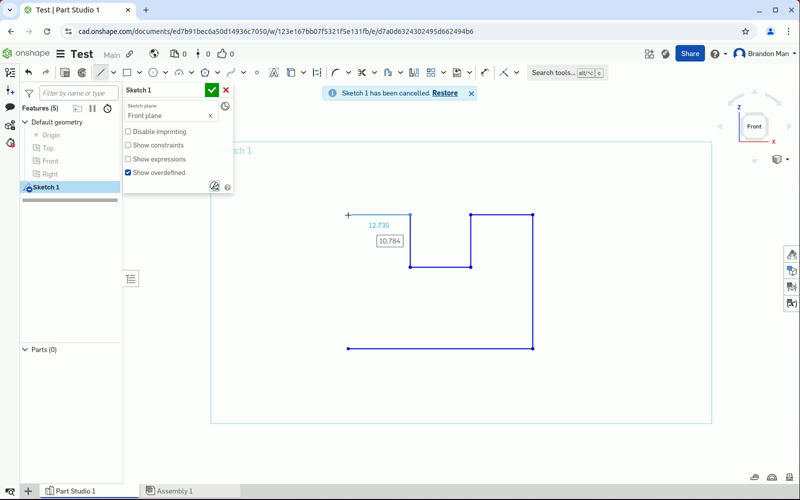
key_up(shift)
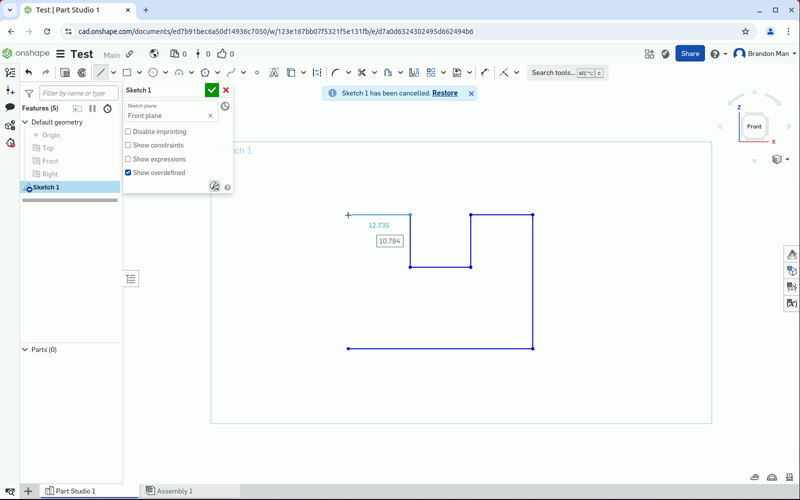
key_down(shift)
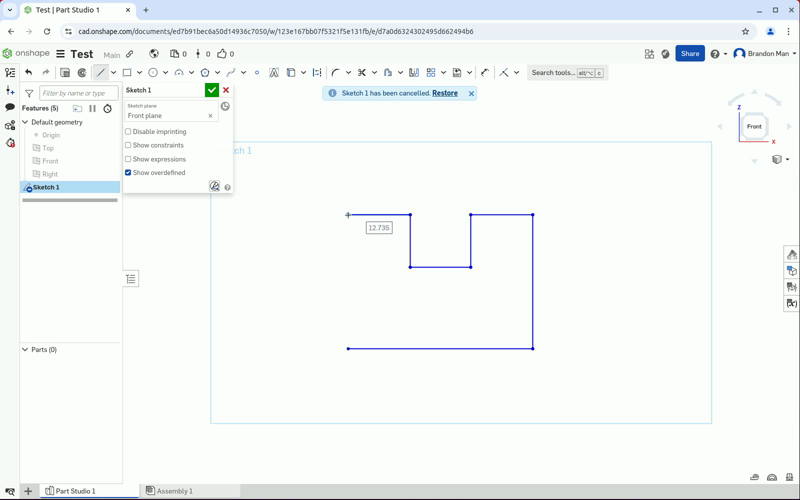
mouse_move(348, 348)
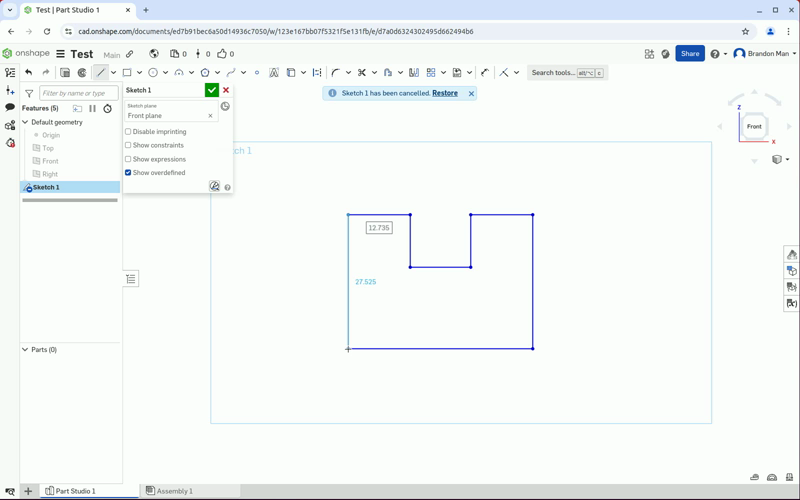
key_up(shift)
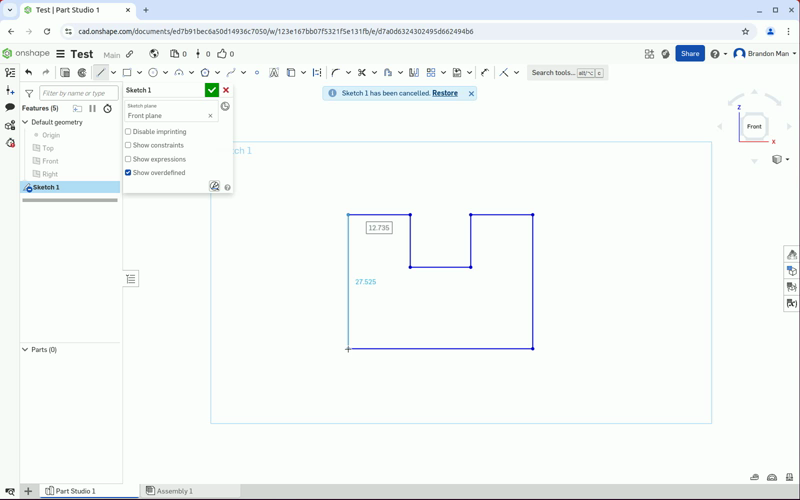
click(348, 348)
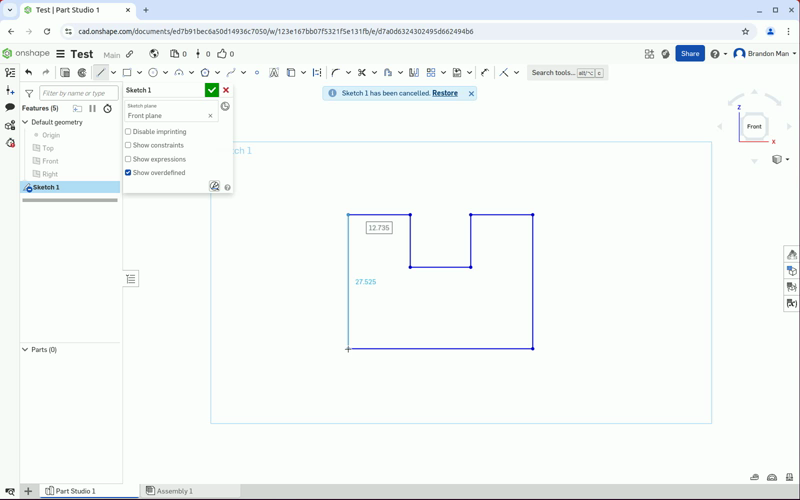
key(esc)
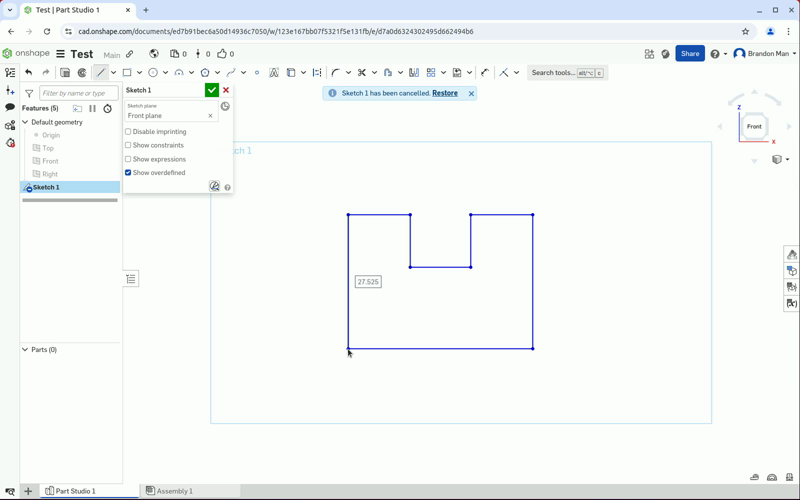
mouse_move(473, 305)
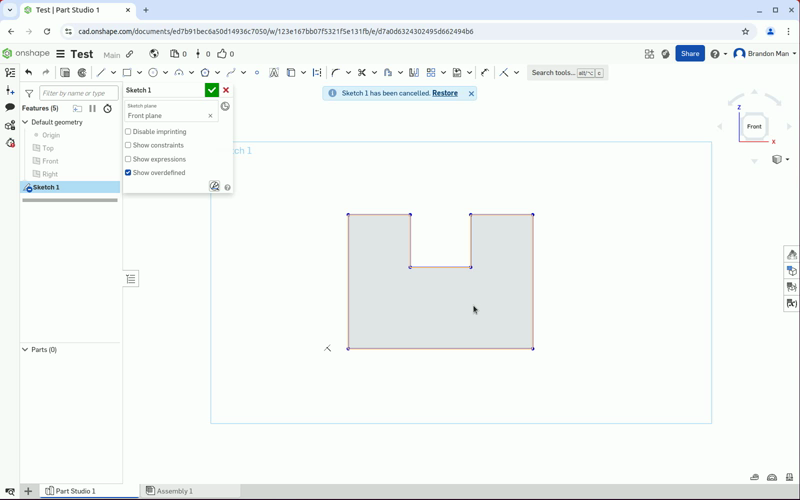
click(473, 305)
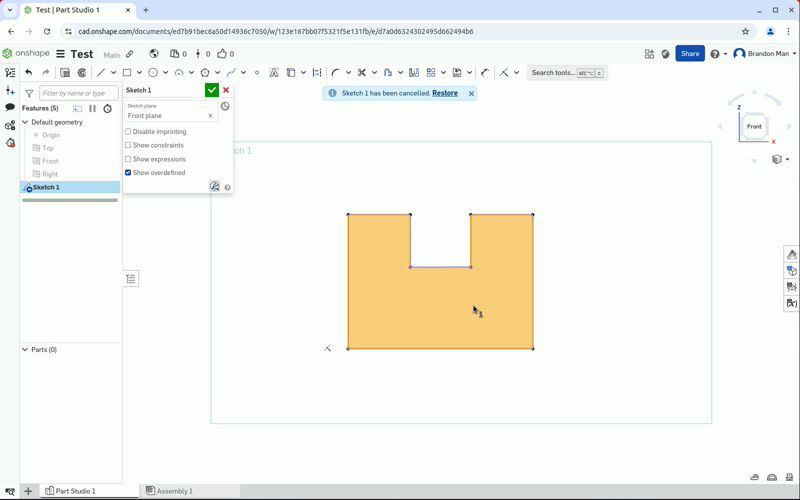
mouse_move(73, 352)
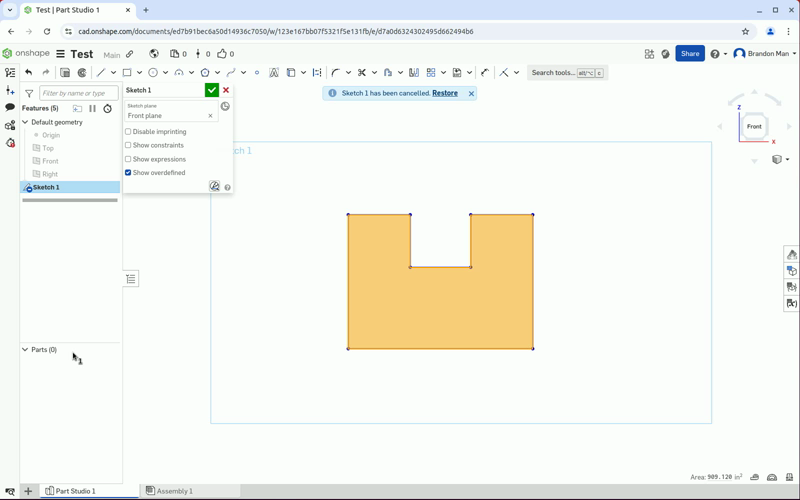
key(shift+y)
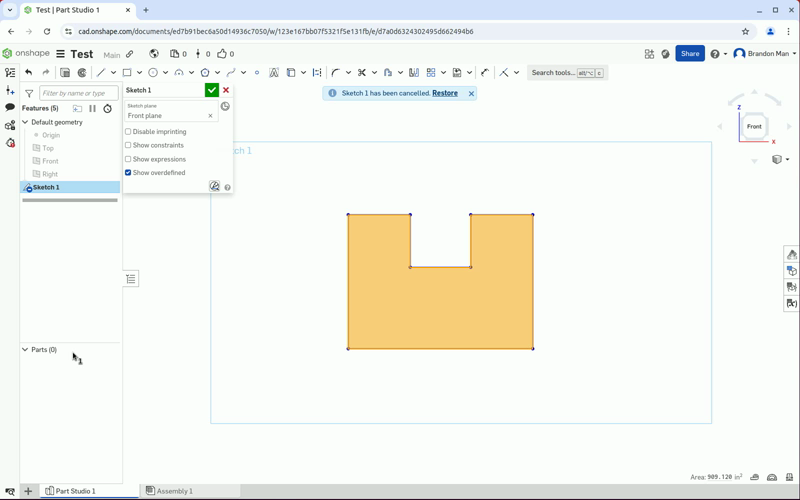
key(shift+e)
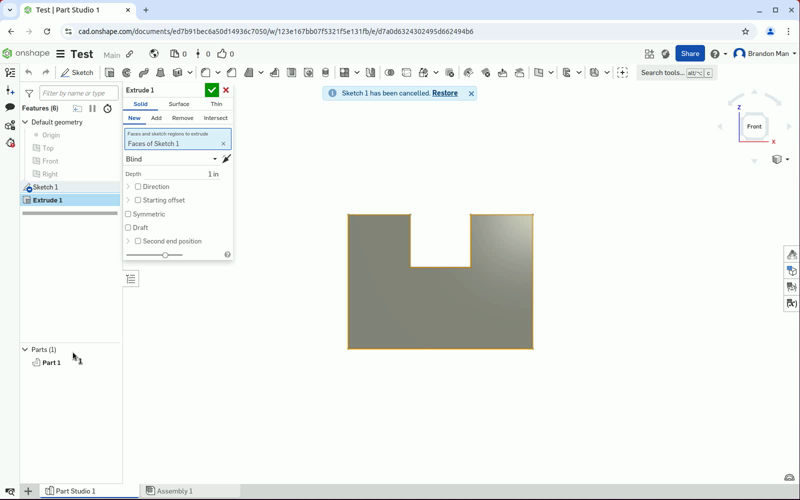
mouse_move(143, 106)
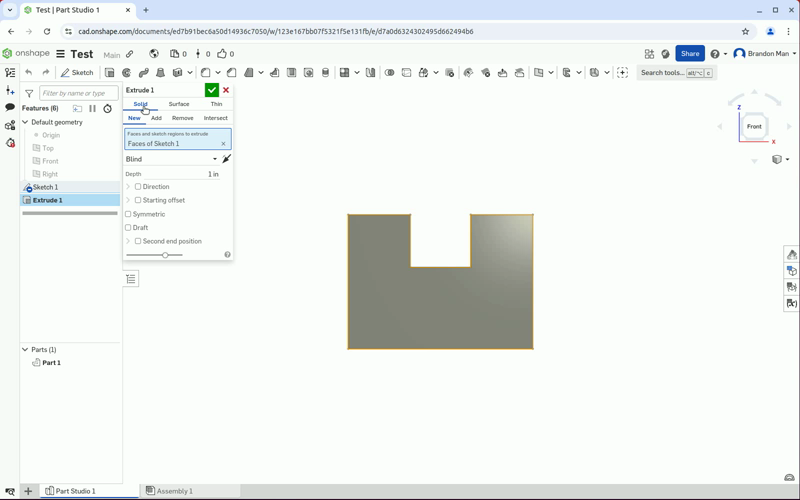
click(143, 106)
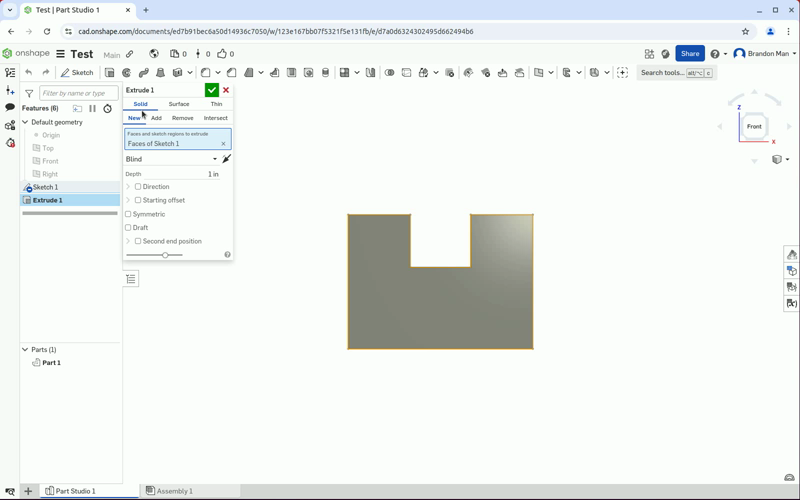
mouse_move(137, 120)
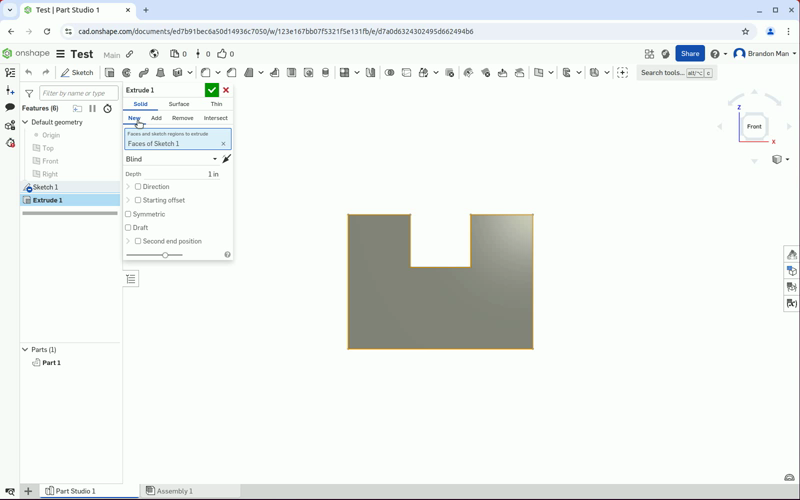
click(137, 120)
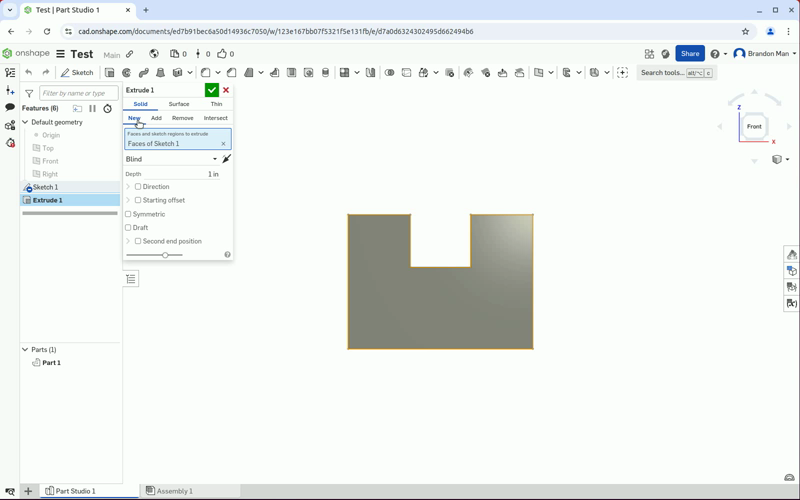
key(tab, 4)
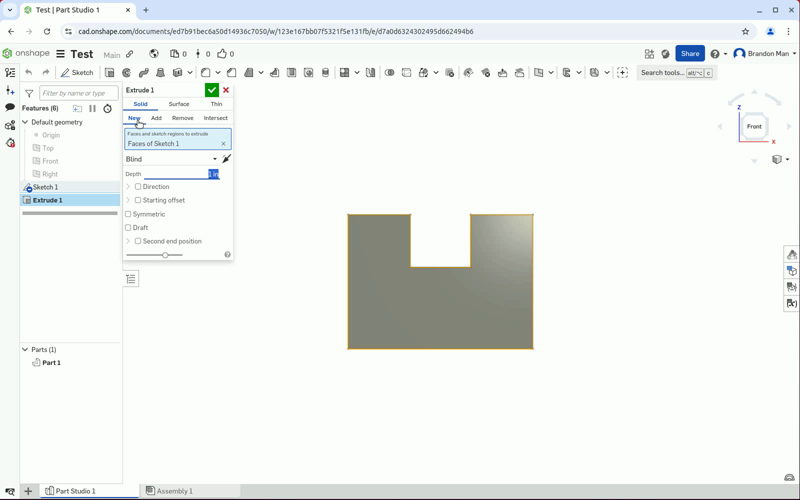
text(8.425)
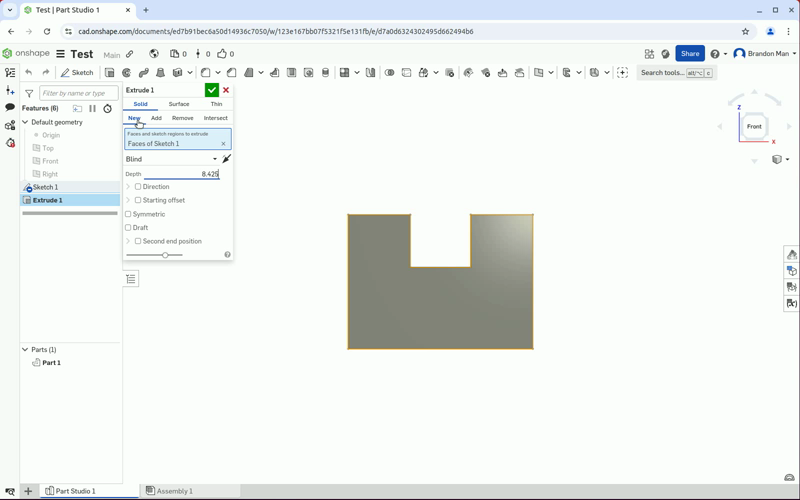
key(enter)
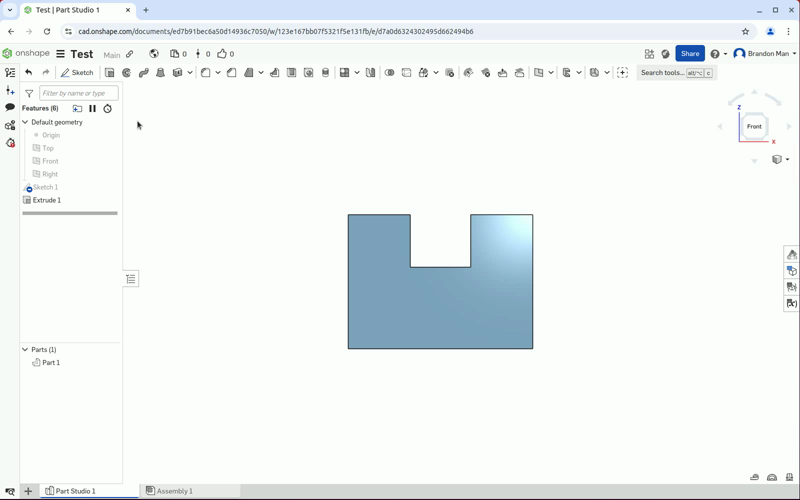
key(shift+h)
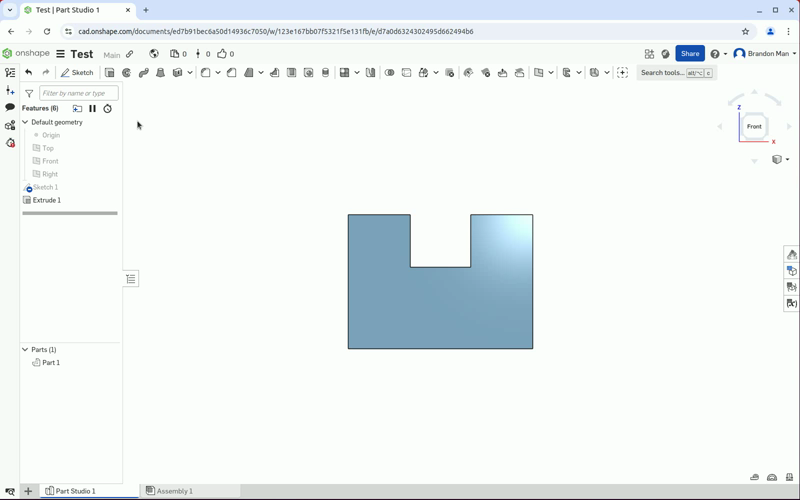
key(shift+h)
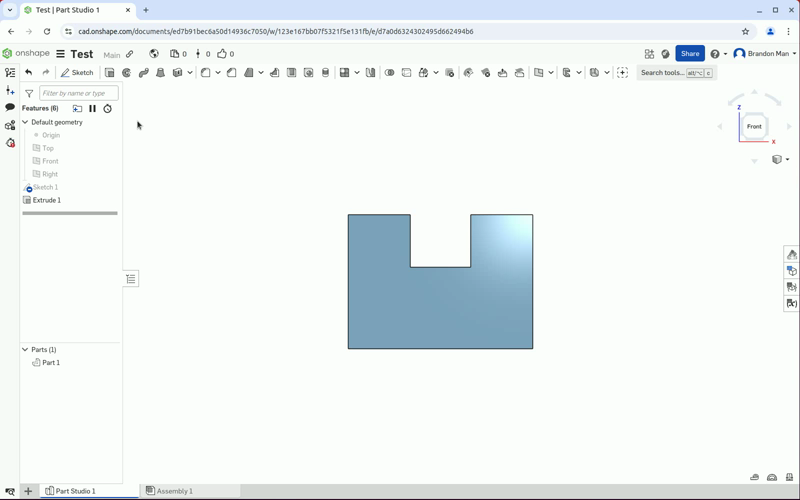
mouse_move(73, 189)
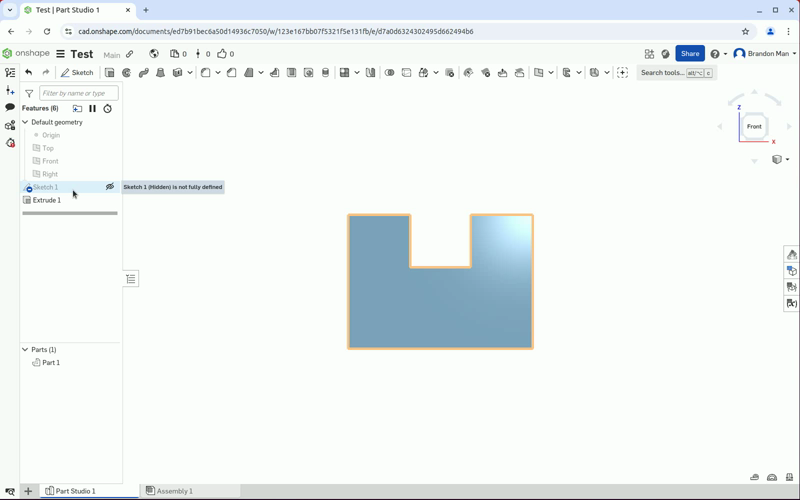
click(73, 189)
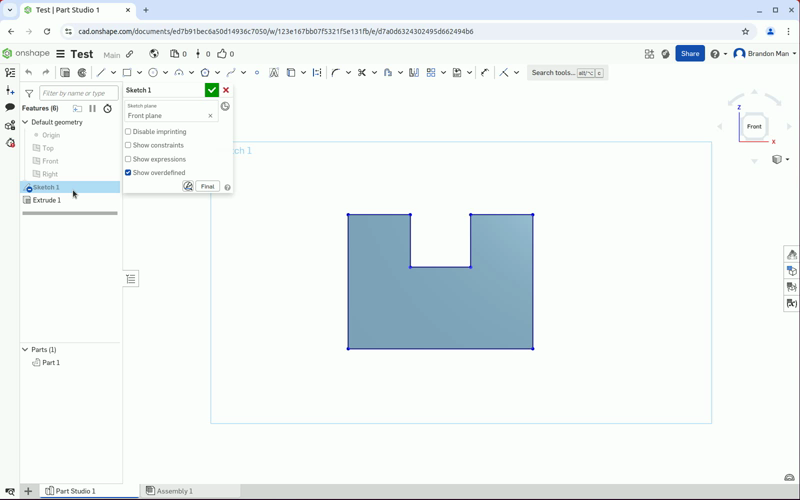
mouse_move(229, 92)
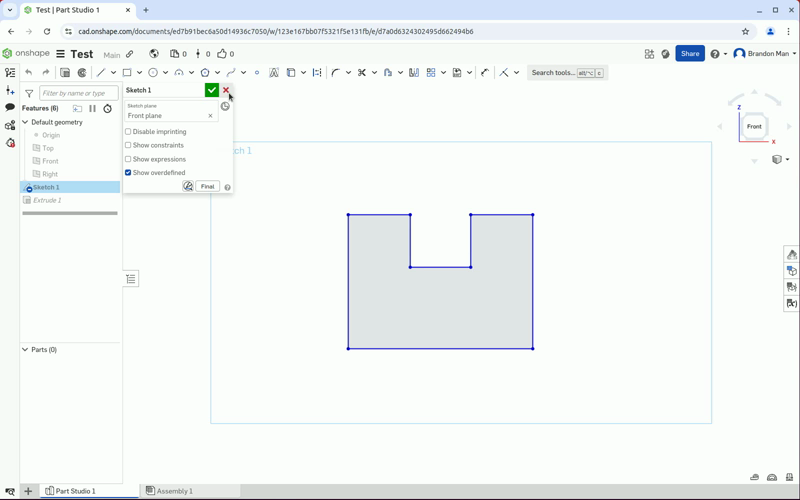
click(229, 92)
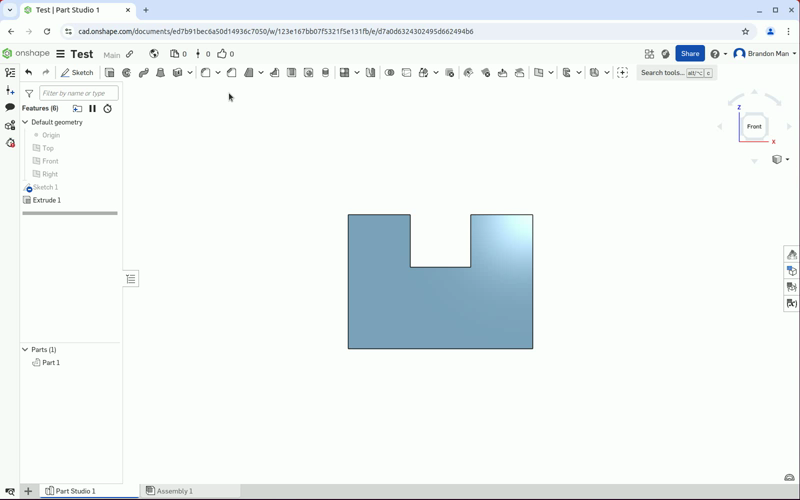
mouse_move(541, 75)
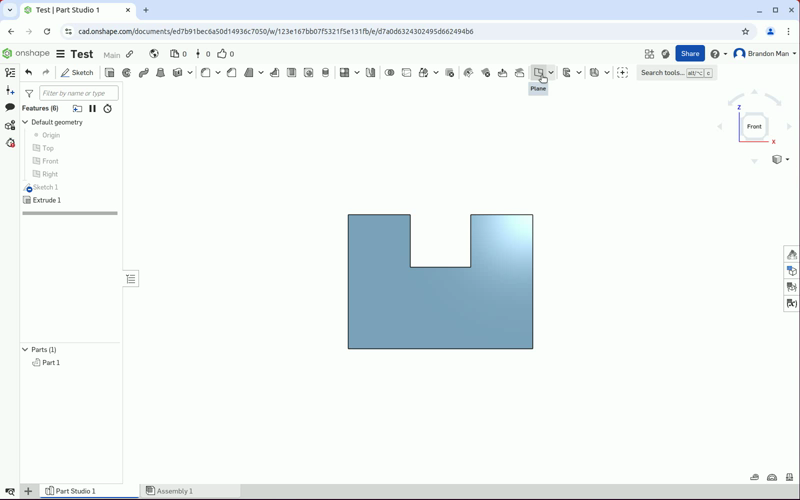
click(541, 75)
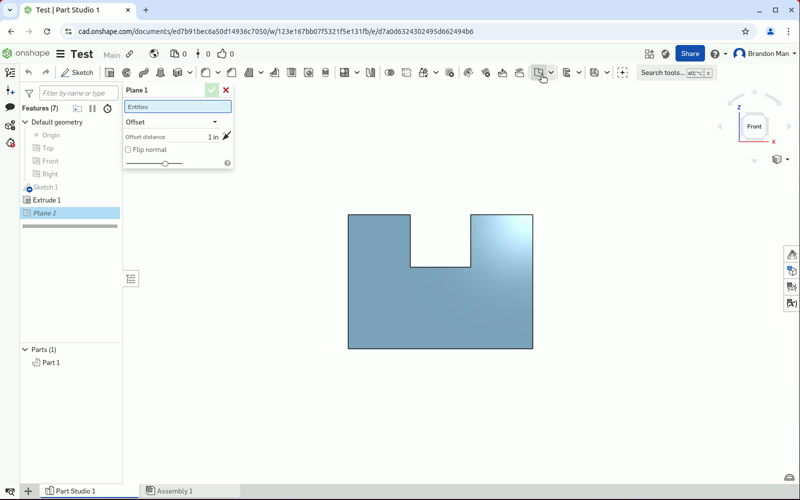
mouse_move(73, 163)
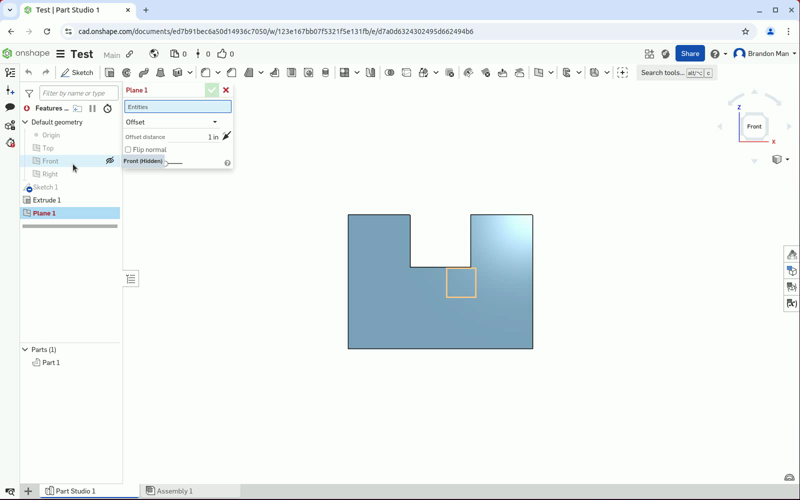
click(73, 163)
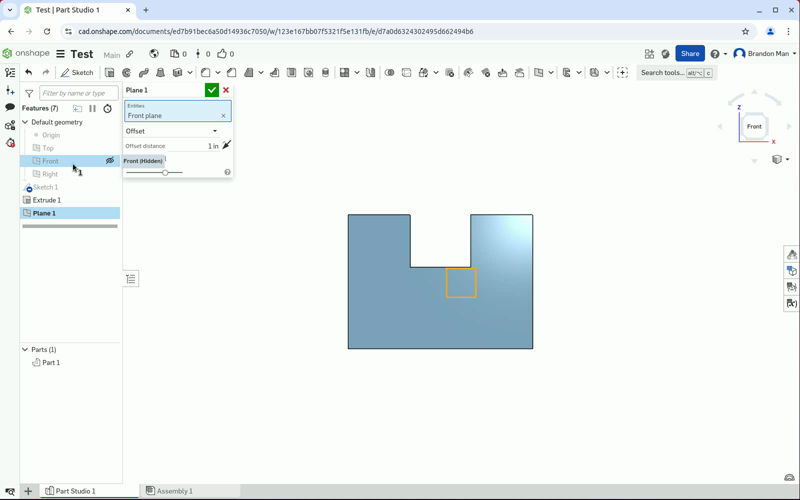
key(tab, 2)
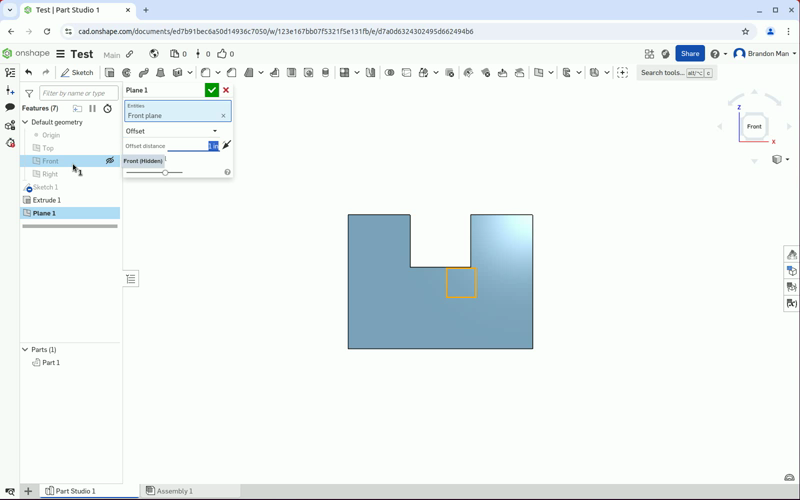
text(8.411)
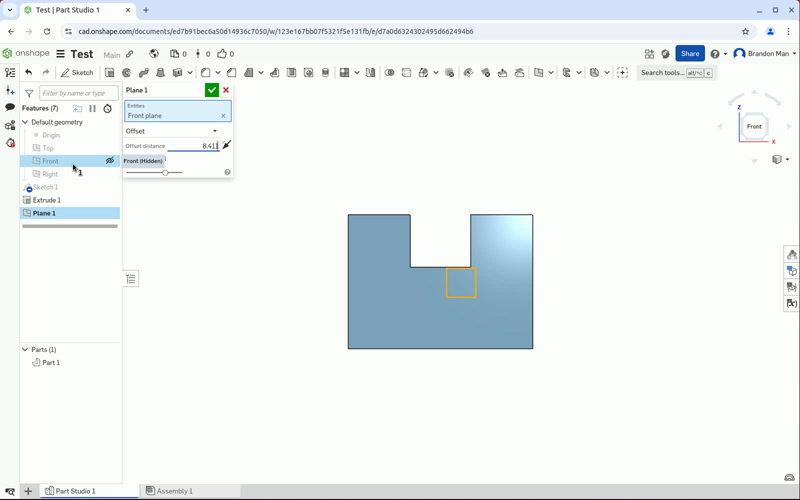
key(enter, 2)
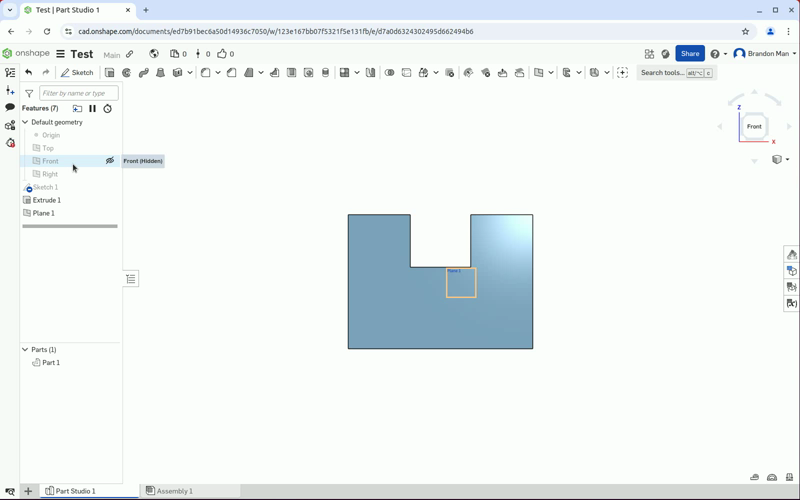
key(shift+s)
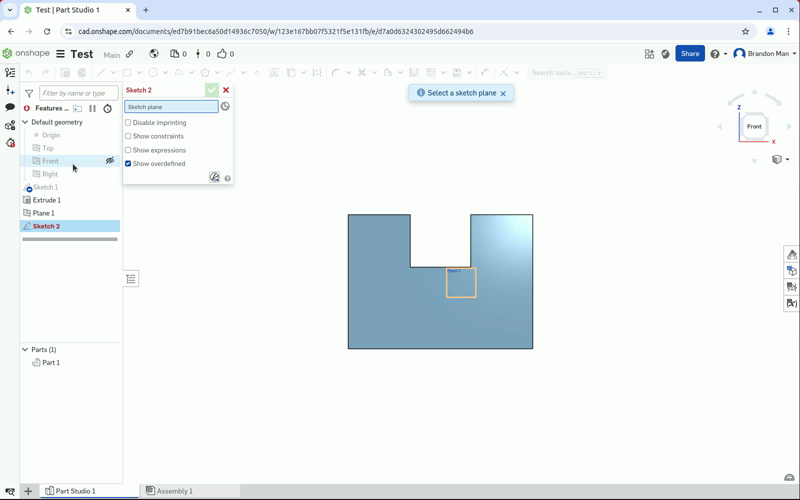
mouse_move(73, 215)
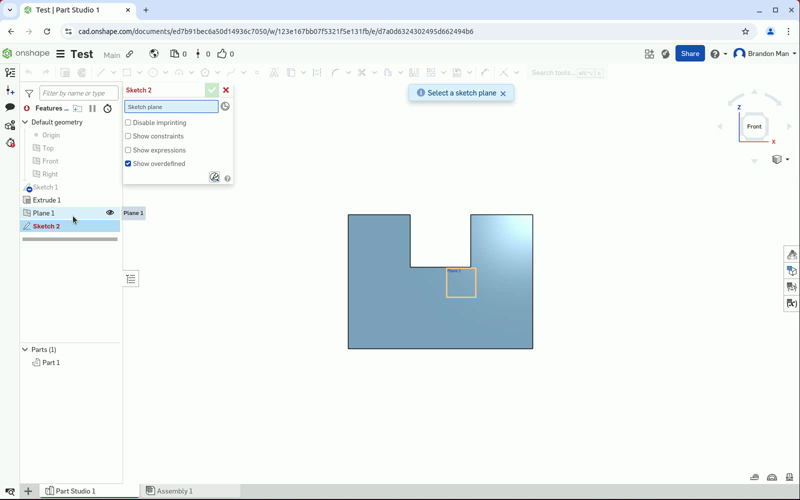
click(73, 215)
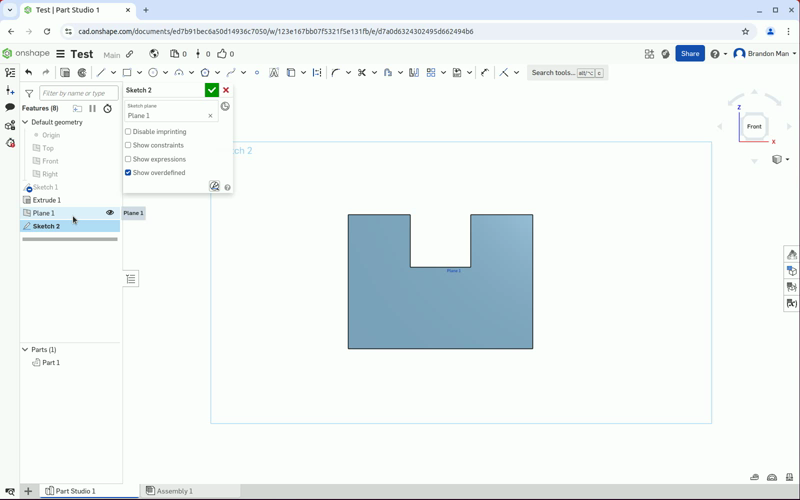
mouse_move(73, 352)
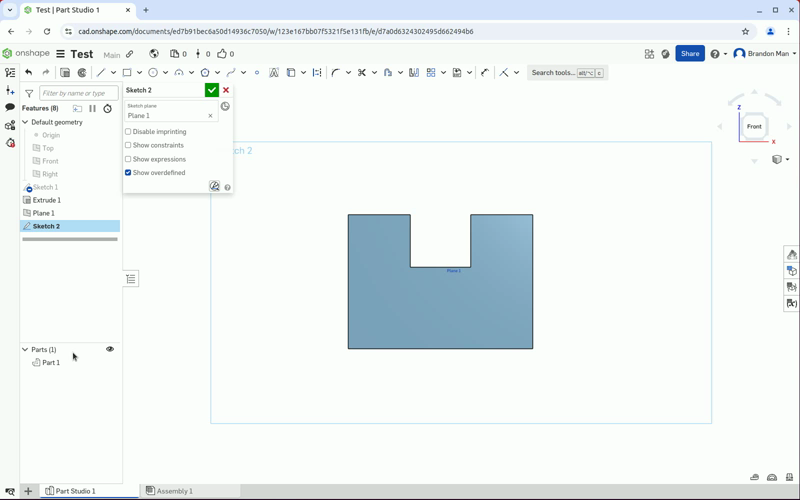
key(y)
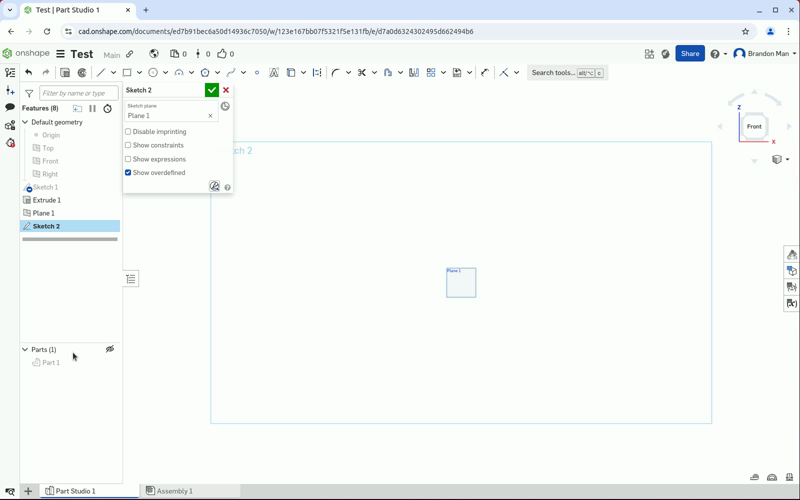
key(l)
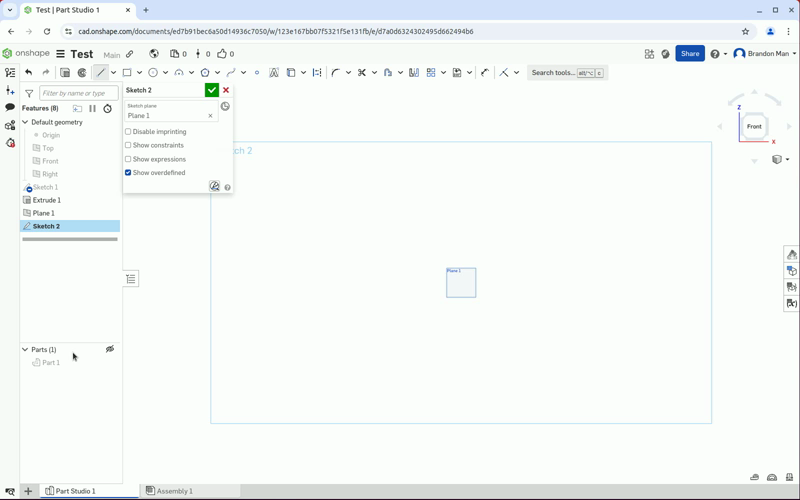
key_down(shift)
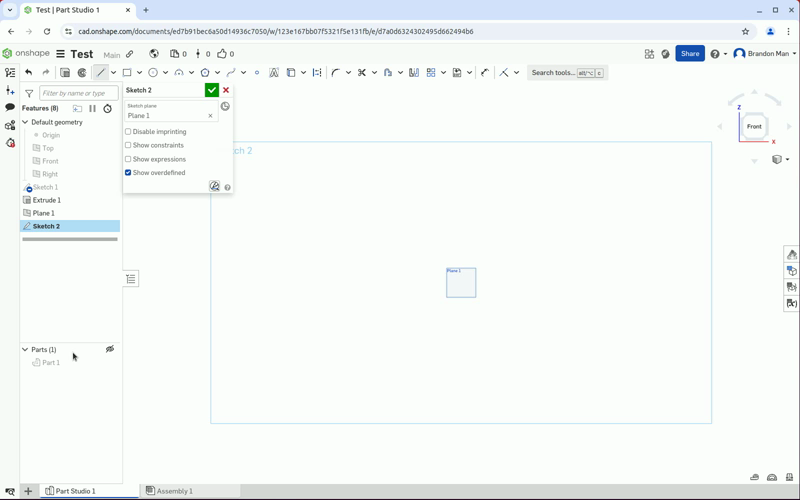
mouse_move(348, 348)
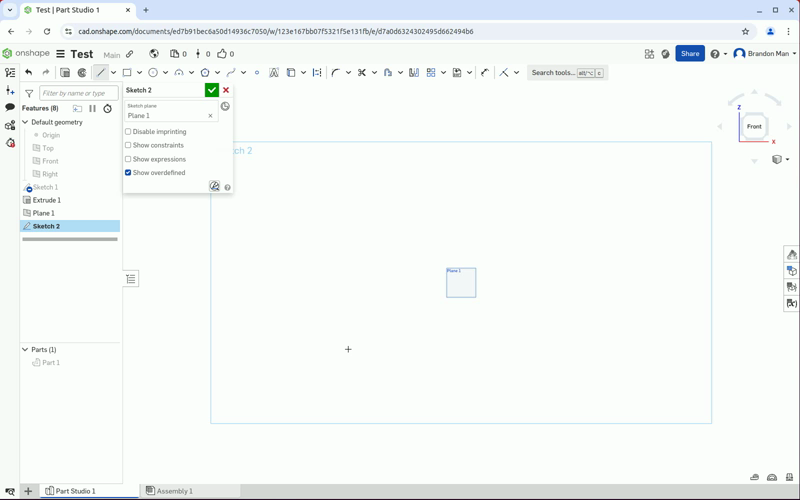
click(348, 348)
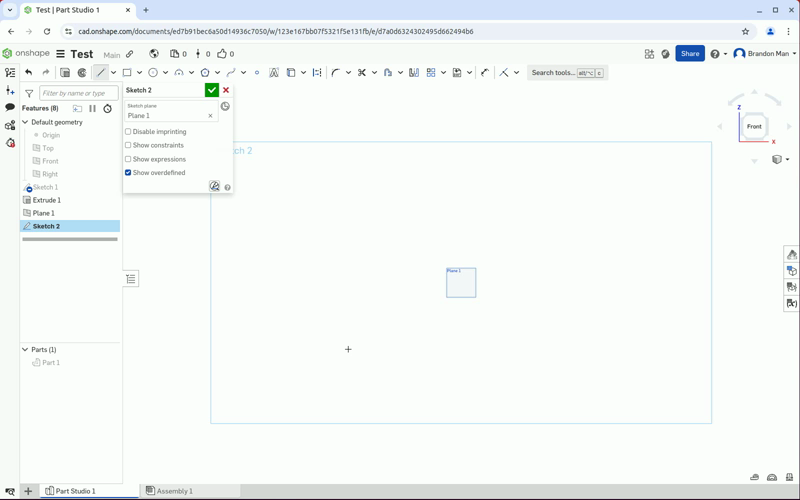
key_up(shift)
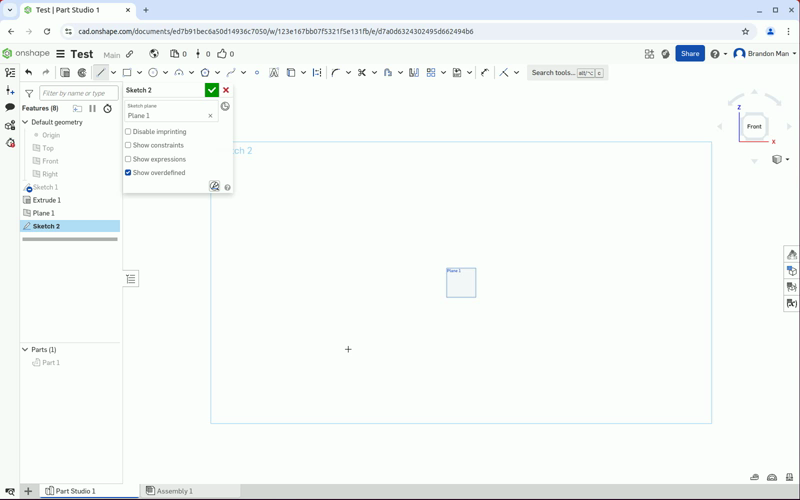
key_down(shift)
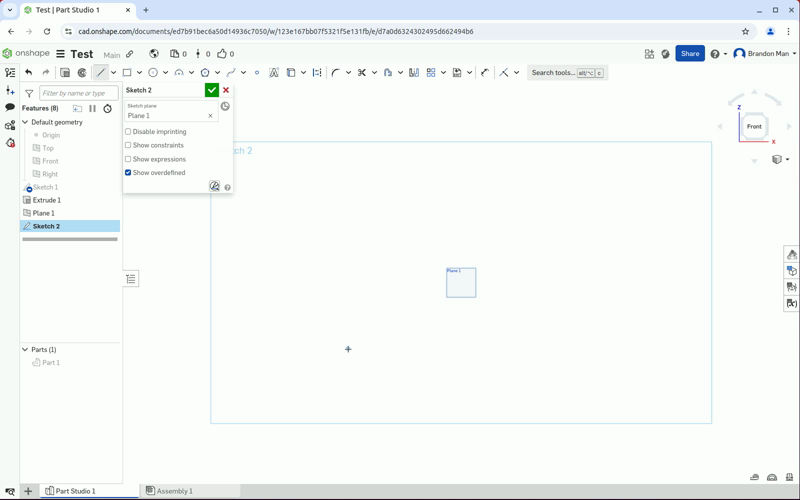
mouse_move(410, 348)
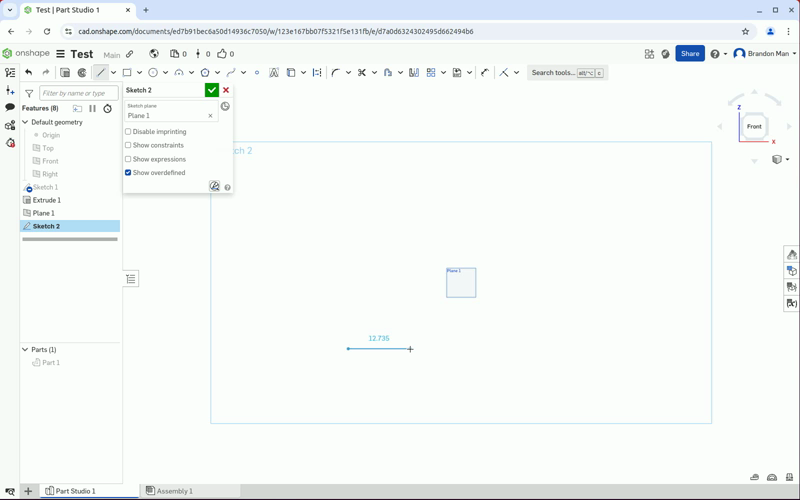
click(410, 348)
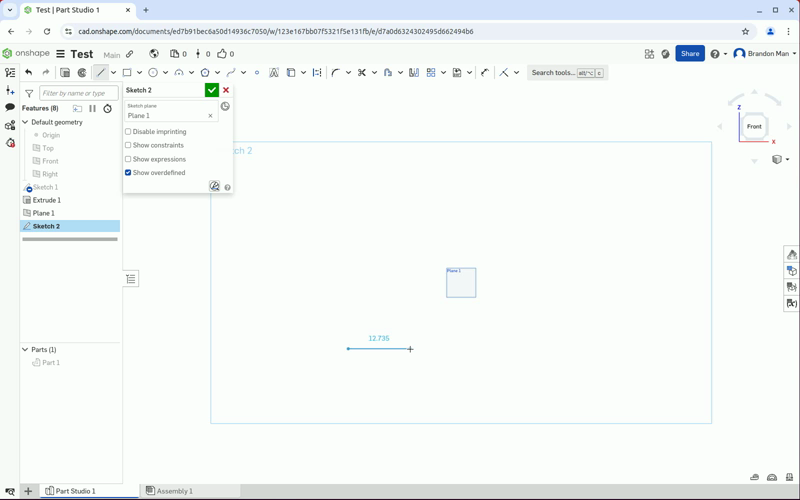
key_up(shift)
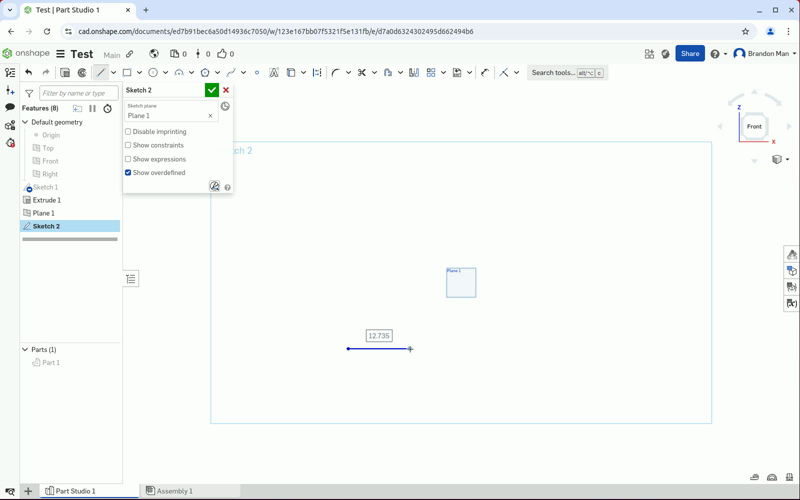
key_down(shift)
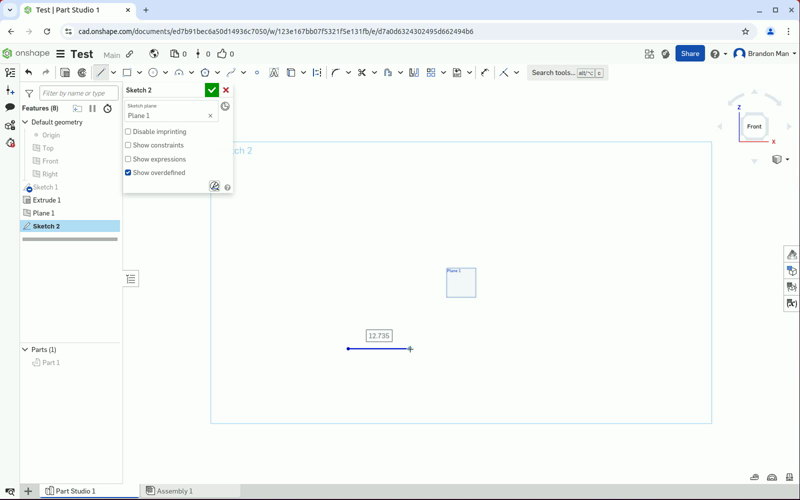
mouse_move(348, 215)
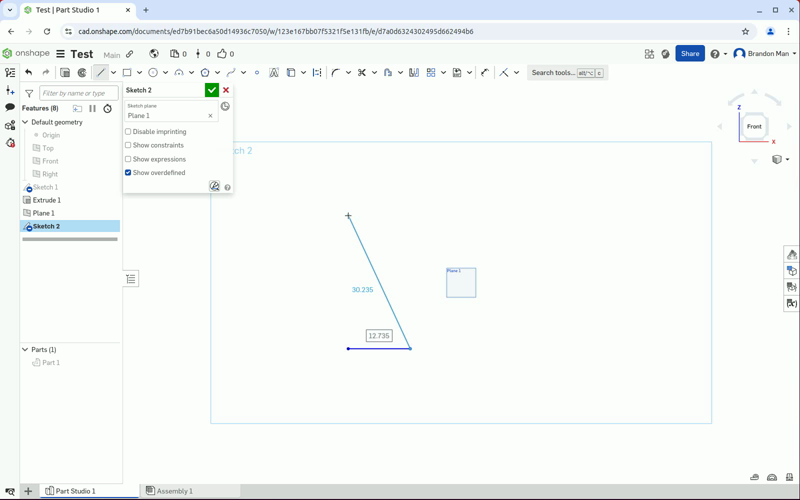
click(348, 215)
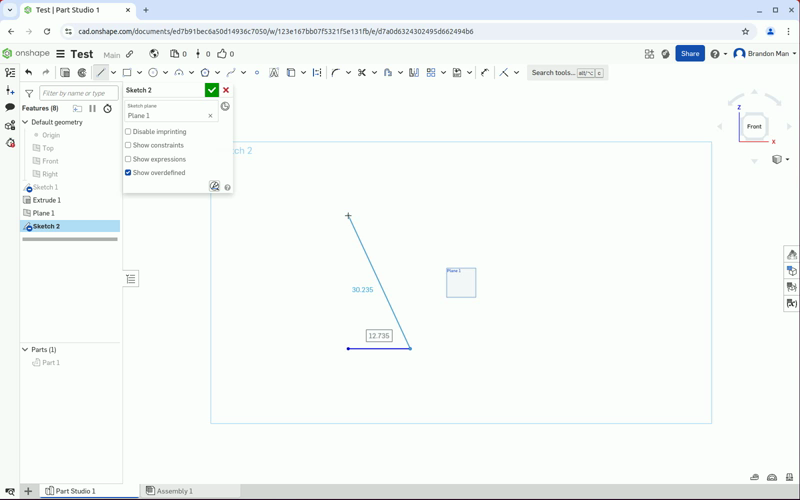
key_up(shift)
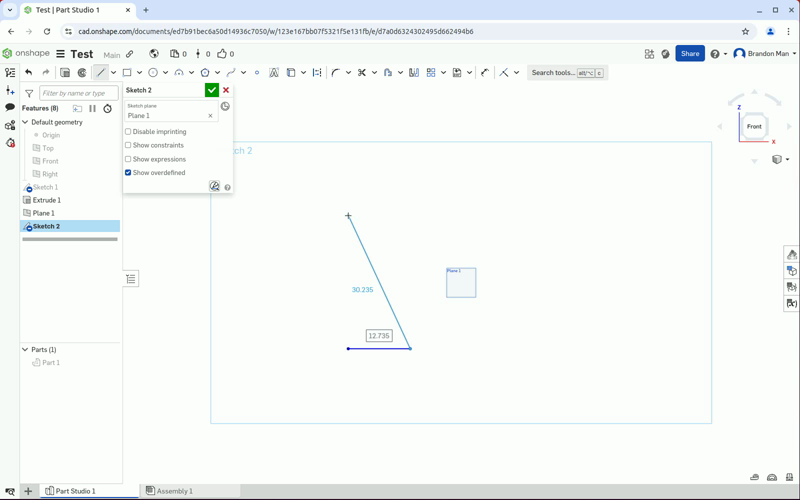
key_down(shift)
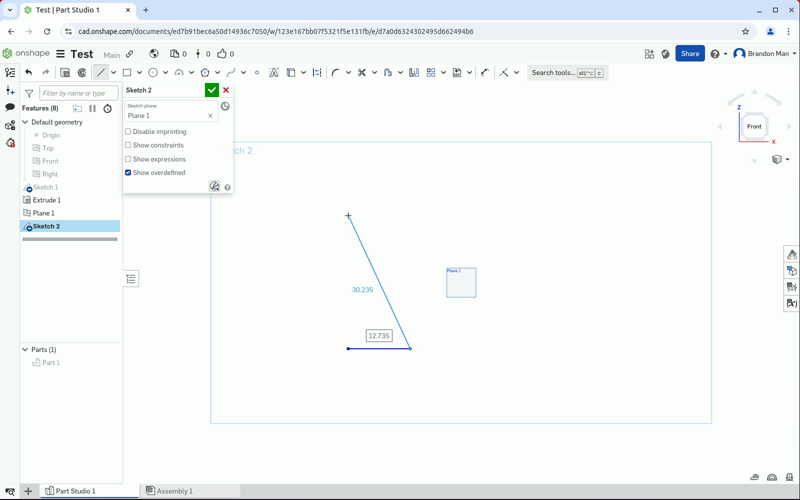
mouse_move(348, 348)
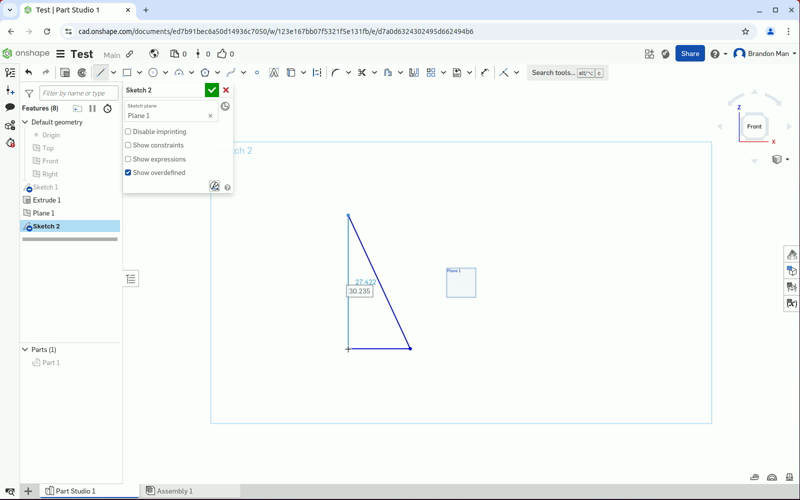
key_up(shift)
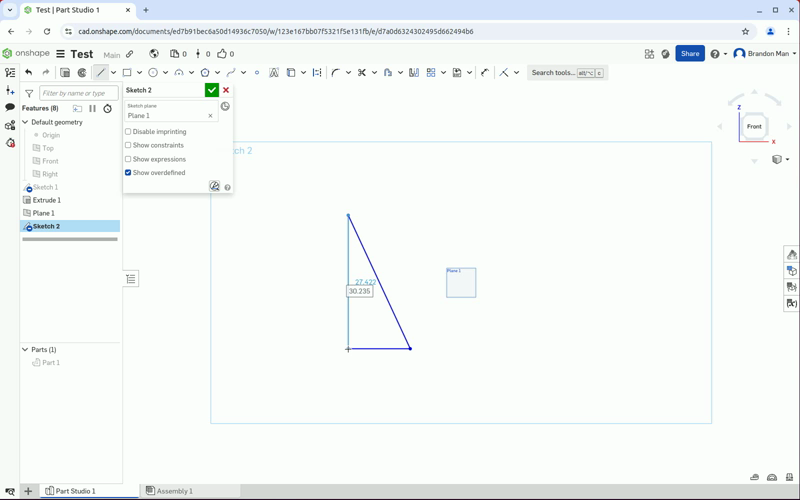
click(348, 348)
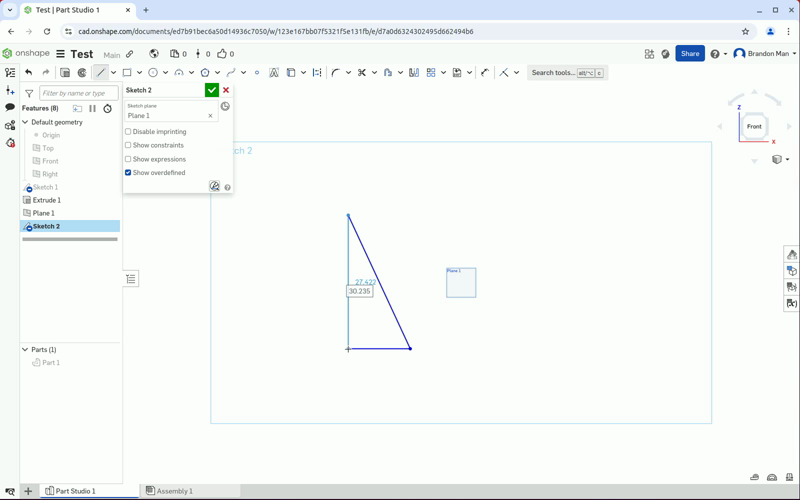
key(esc)
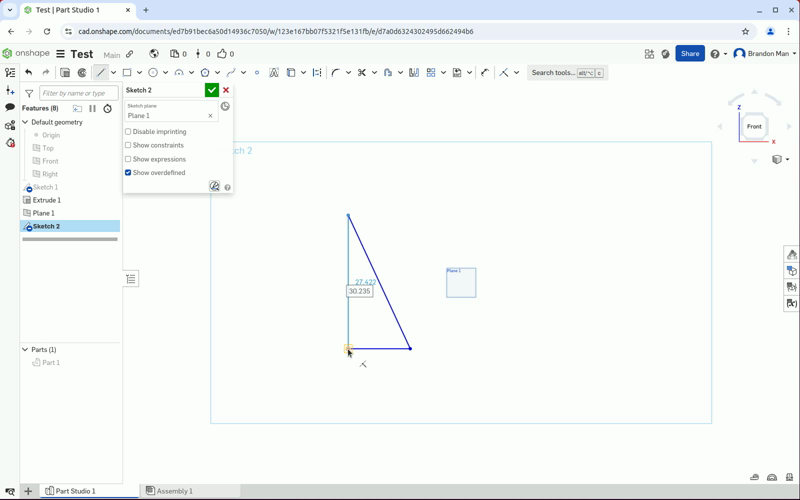
mouse_move(364, 329)
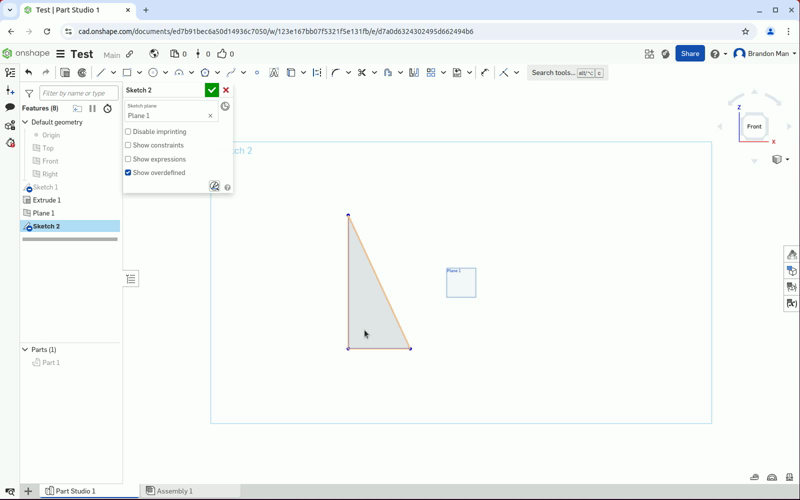
click(364, 329)
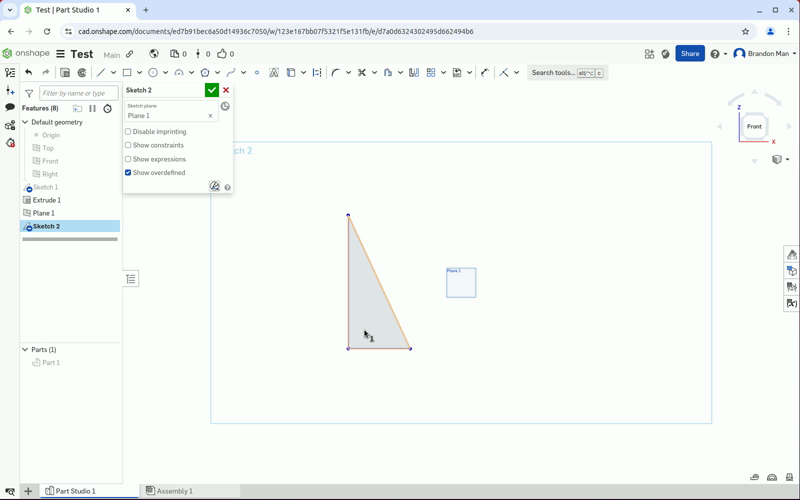
mouse_move(73, 352)
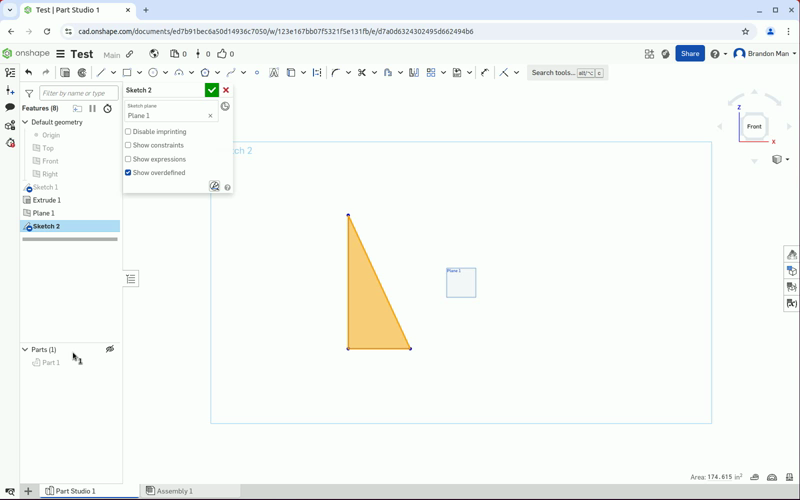
key(shift+y)
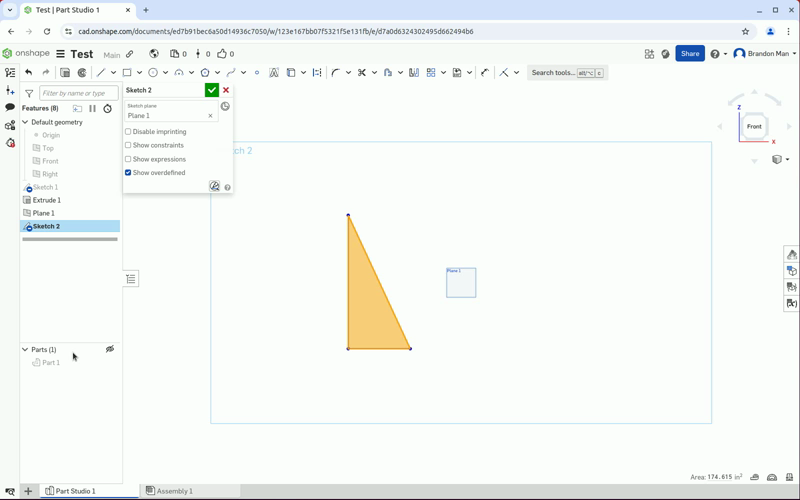
key(shift+e)
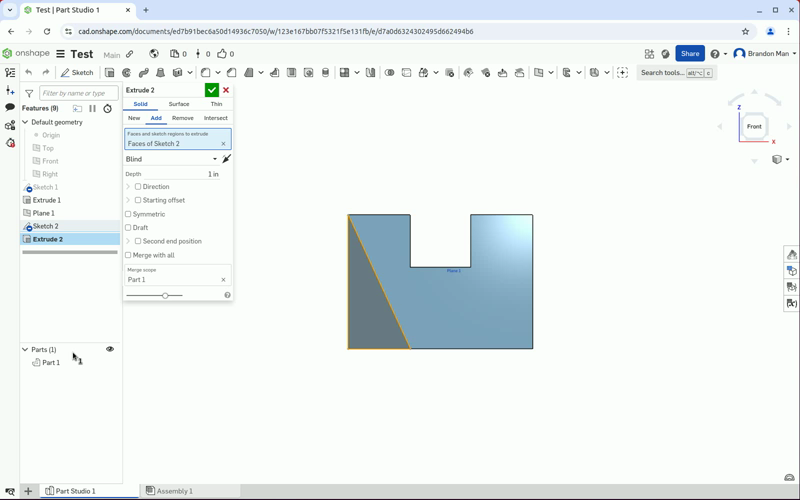
mouse_move(143, 106)
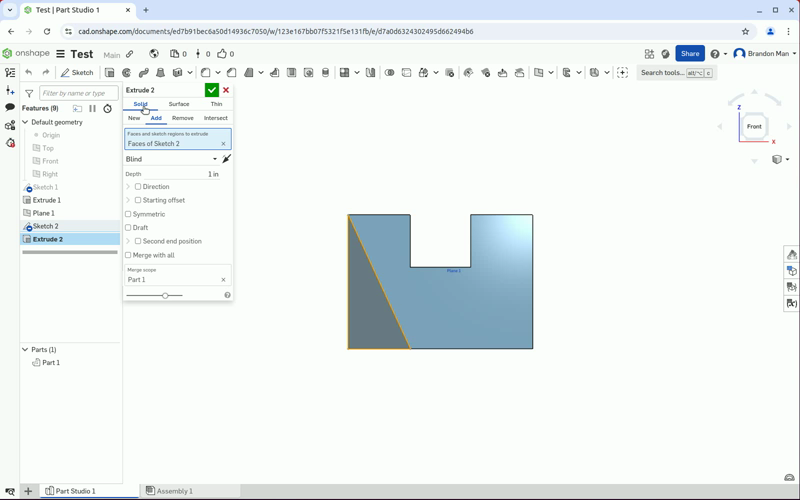
click(143, 106)
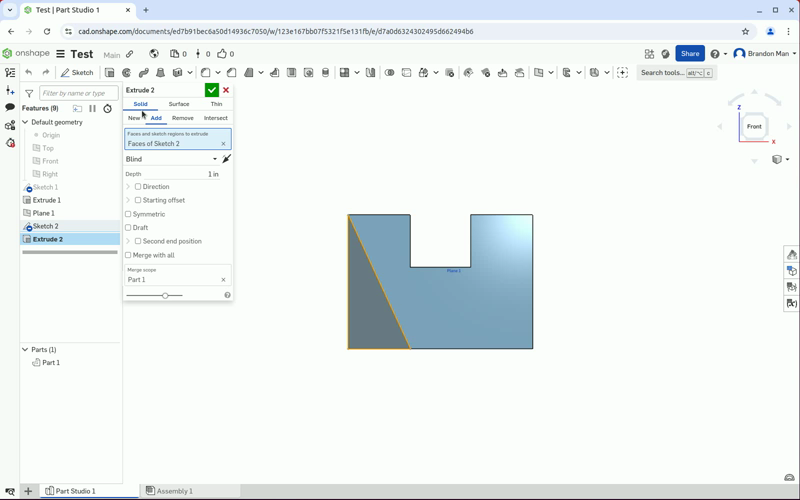
mouse_move(137, 120)
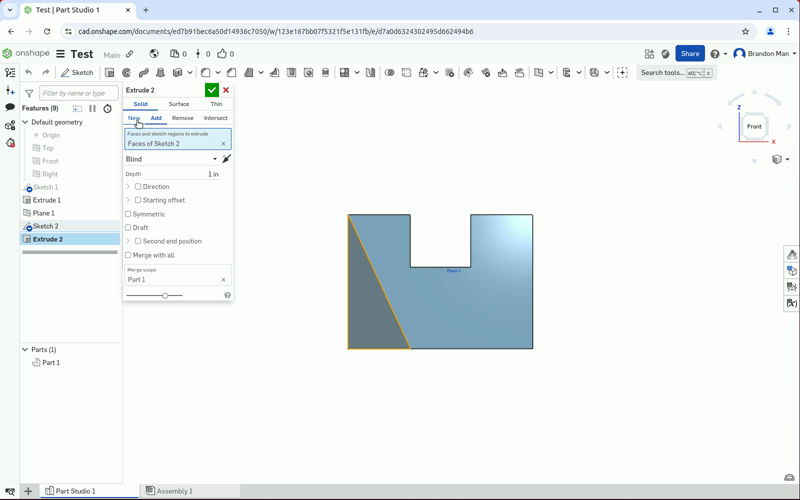
click(137, 120)
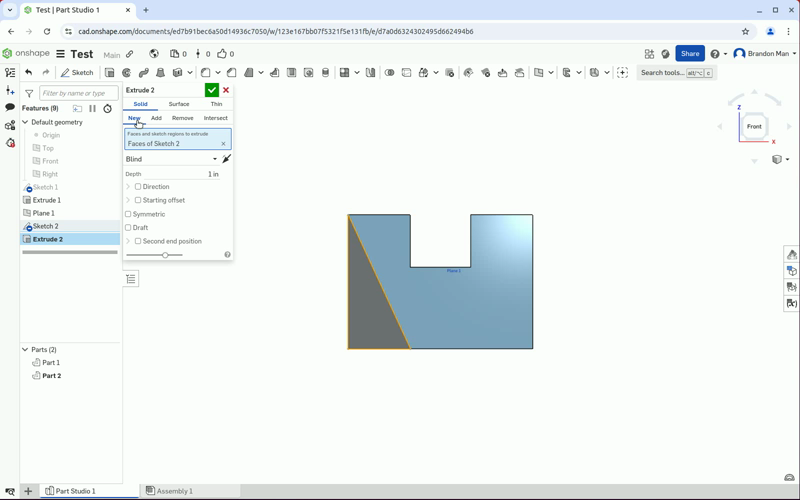
key(tab, 4)
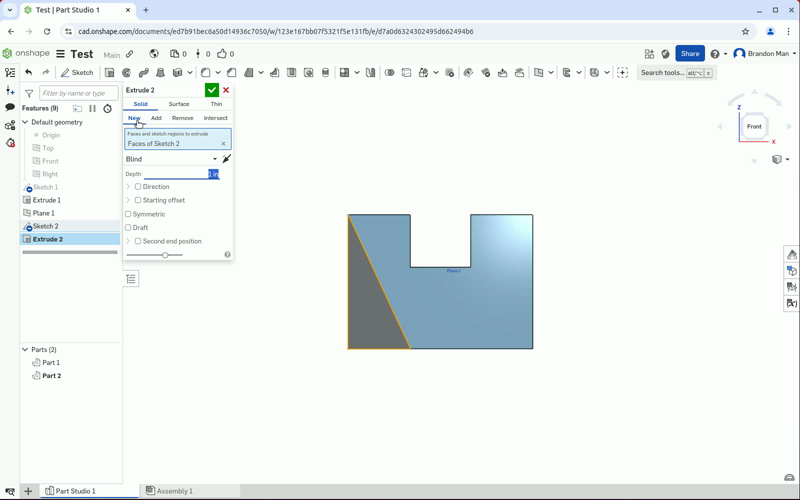
text(8.425)
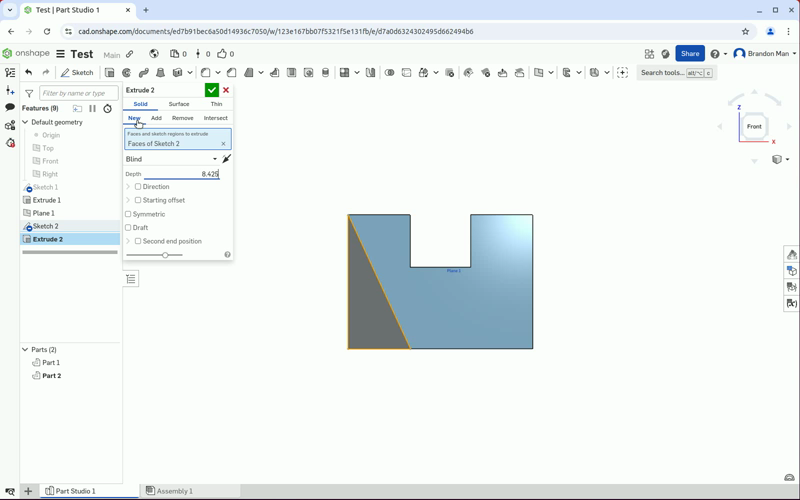
key(enter)
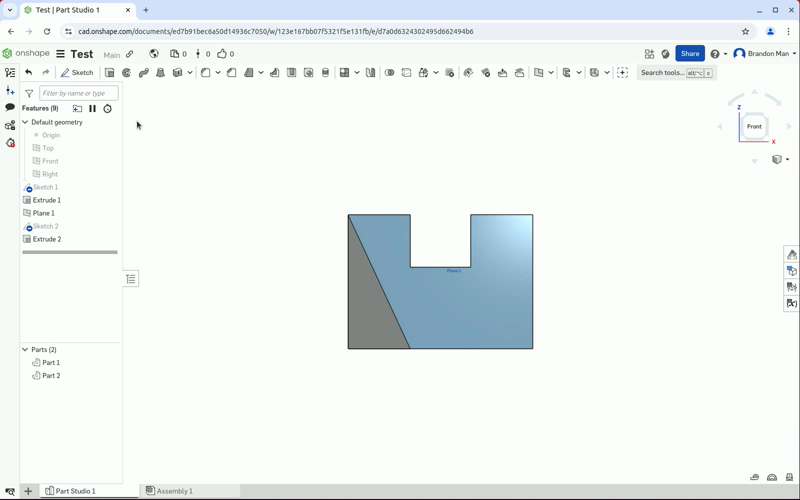
key(shift+h)
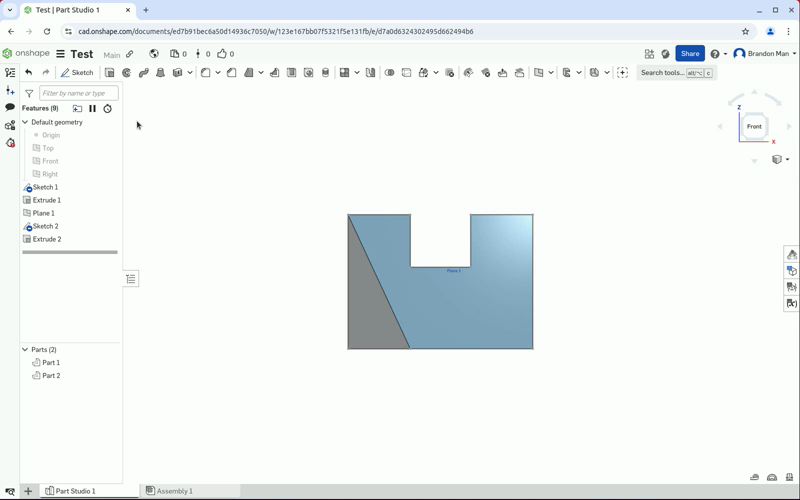
key(shift+h)
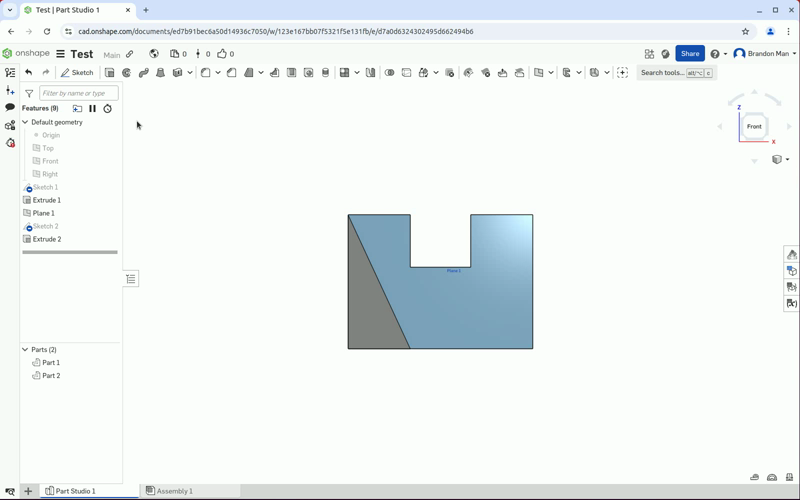
mouse_move(73, 189)
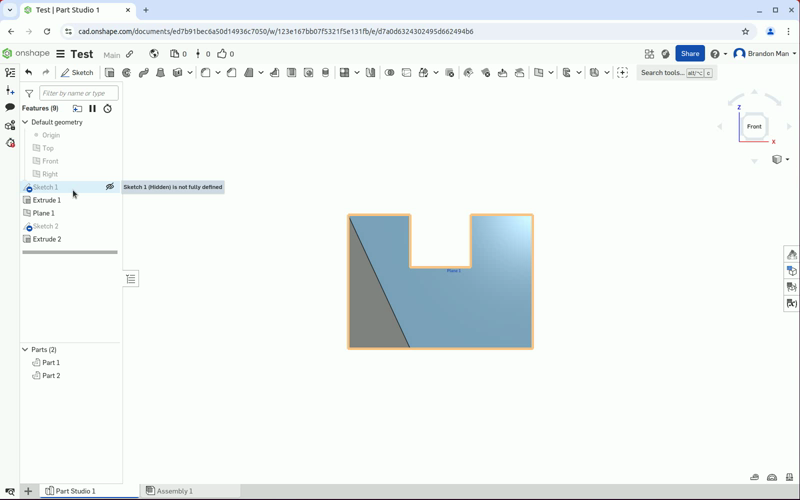
click(73, 189)
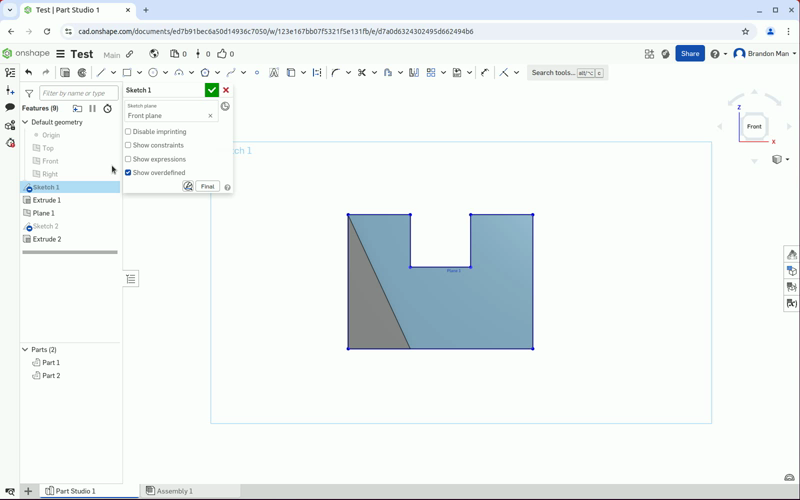
mouse_move(229, 92)
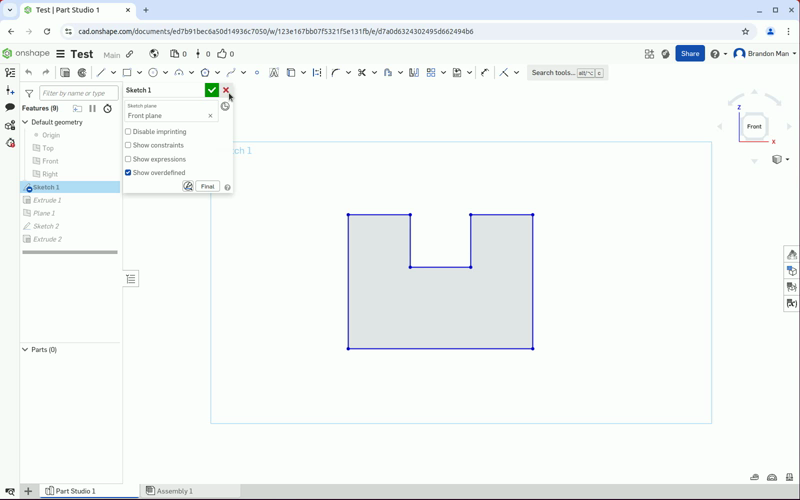
click(229, 92)
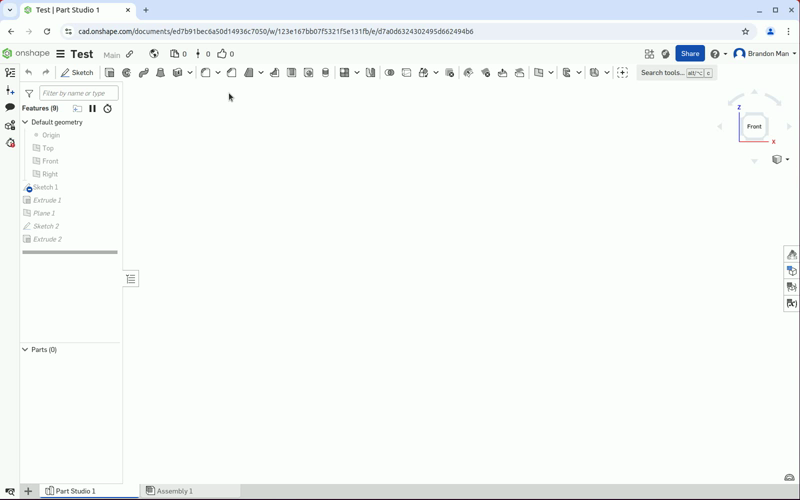
key(shift+s)
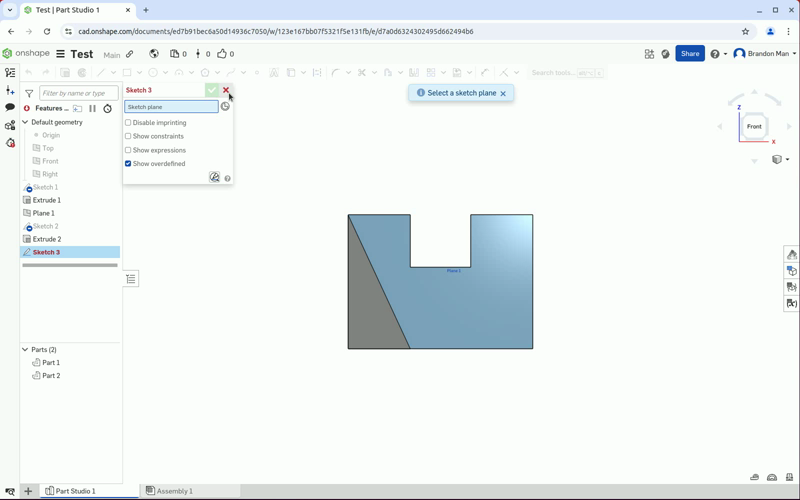
mouse_move(73, 215)
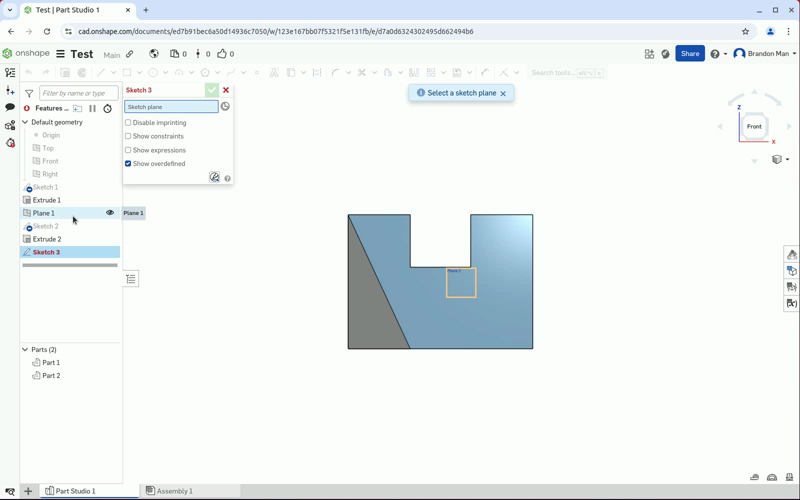
click(73, 215)
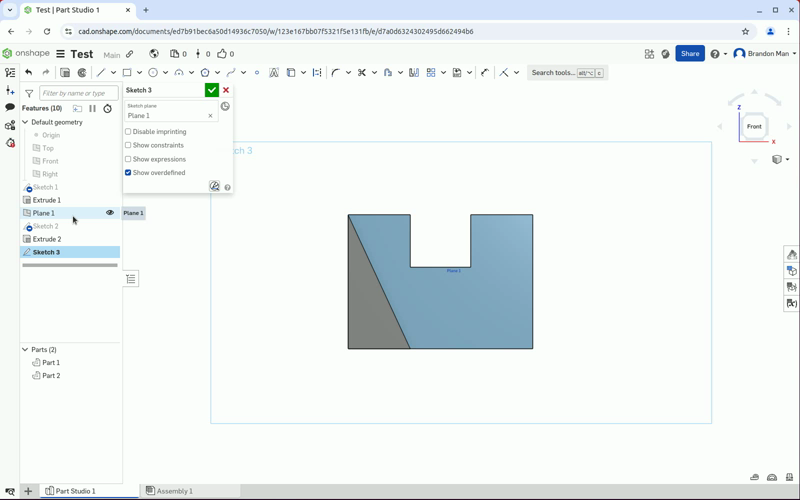
mouse_move(73, 352)
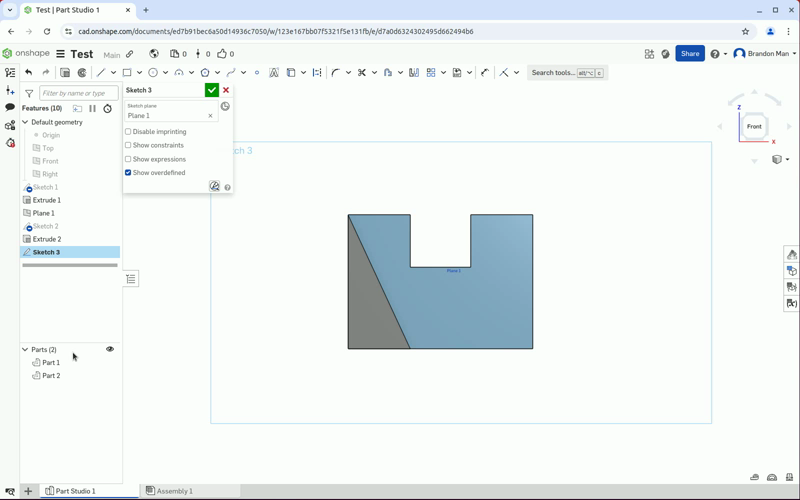
key(y)
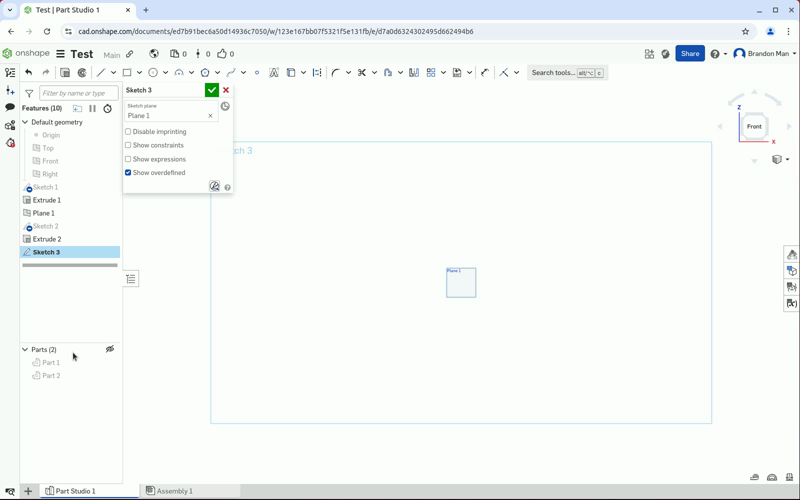
key(l)
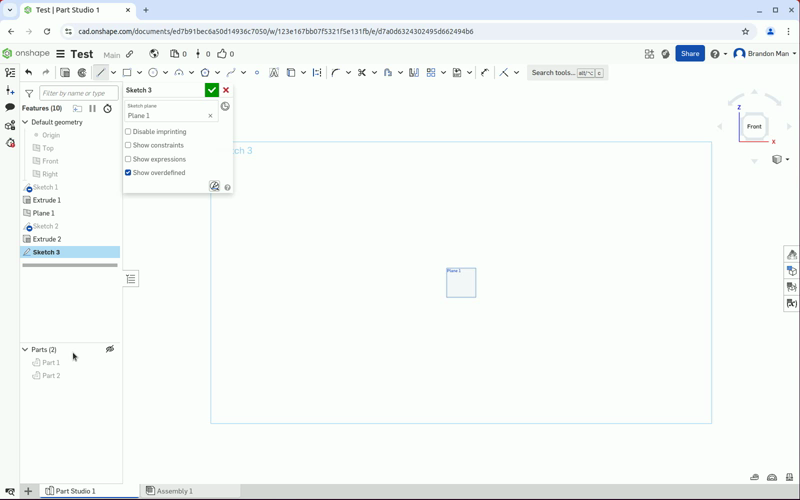
key_down(shift)
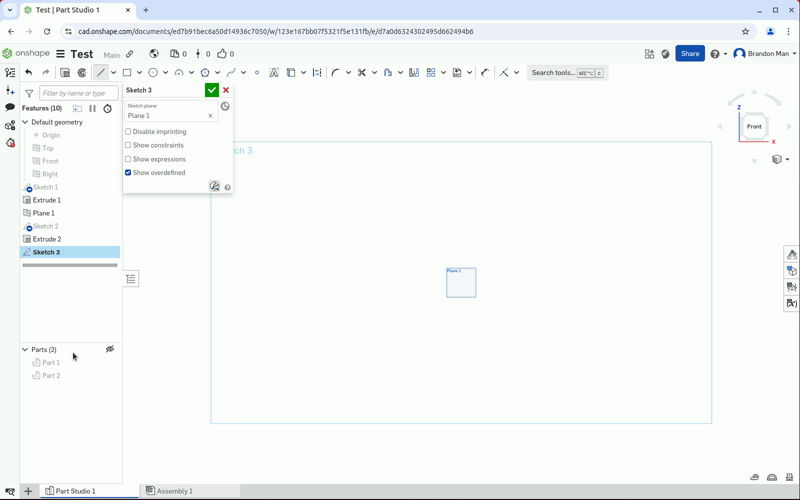
mouse_move(471, 348)
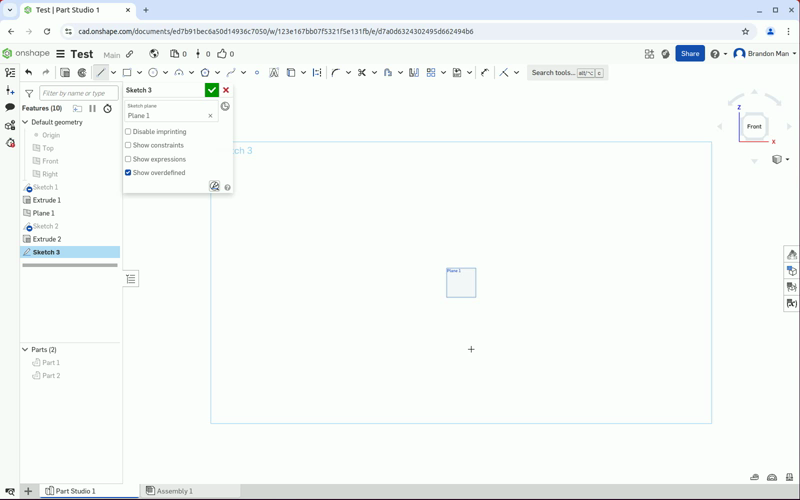
click(471, 348)
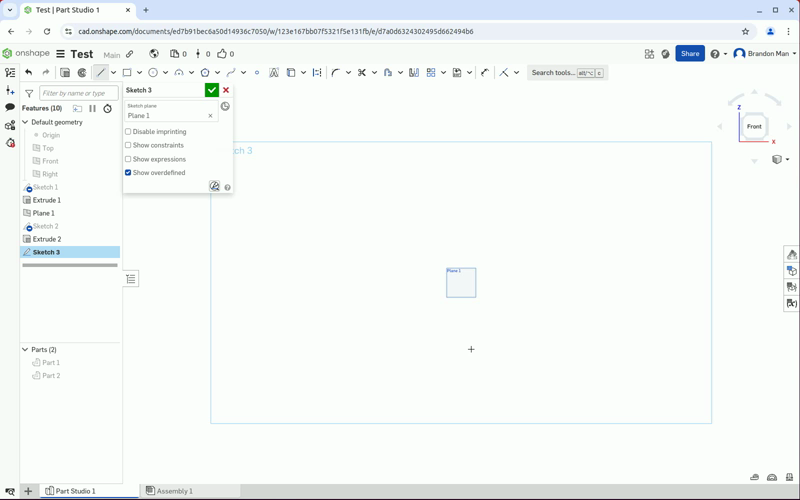
key_up(shift)
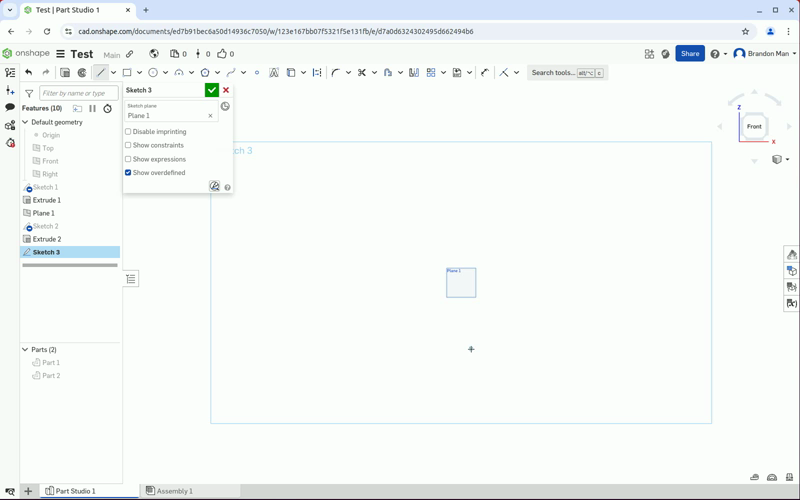
key_down(shift)
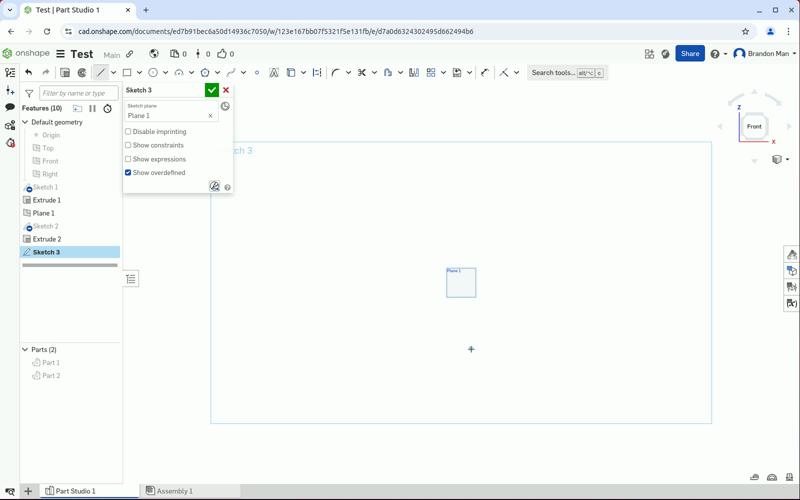
mouse_move(533, 348)
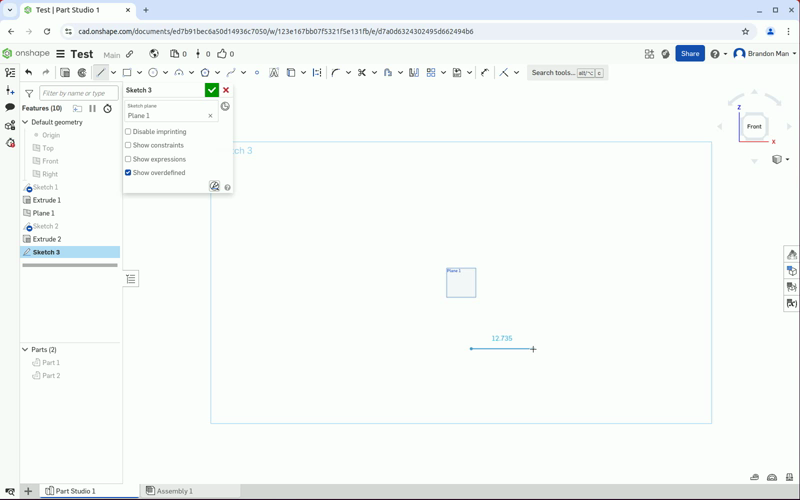
click(533, 348)
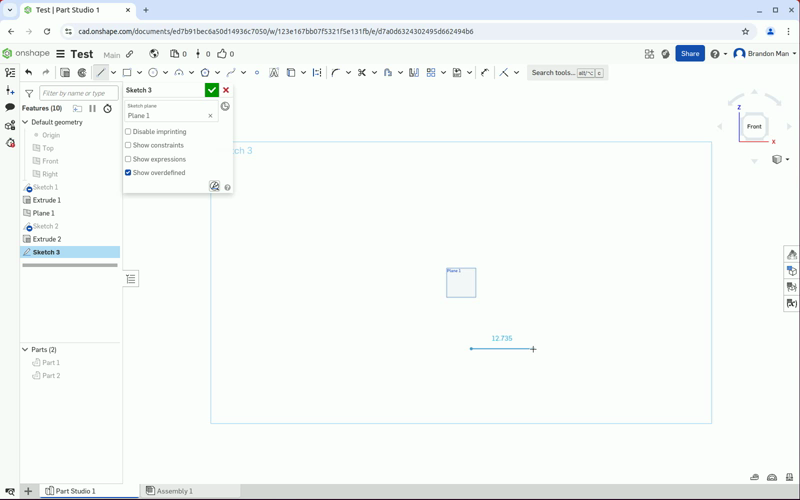
key_up(shift)
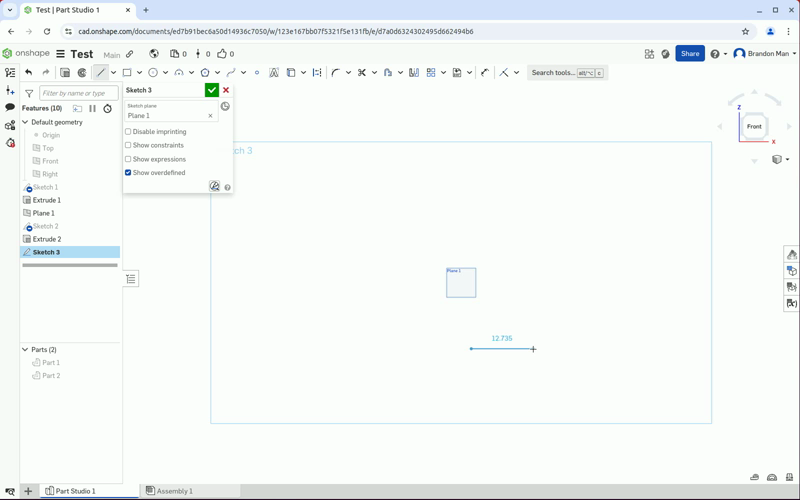
key_down(shift)
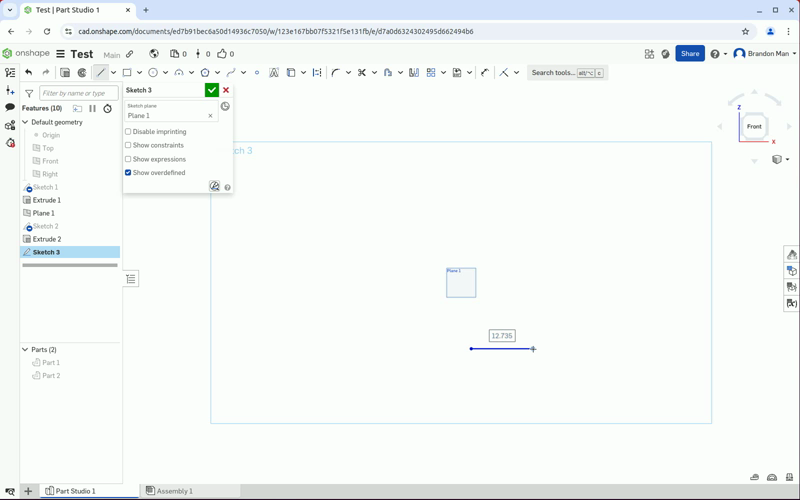
mouse_move(533, 215)
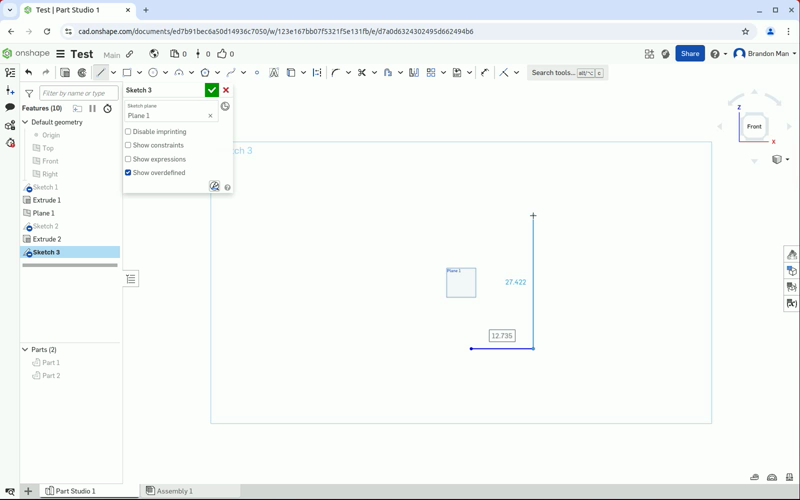
click(533, 215)
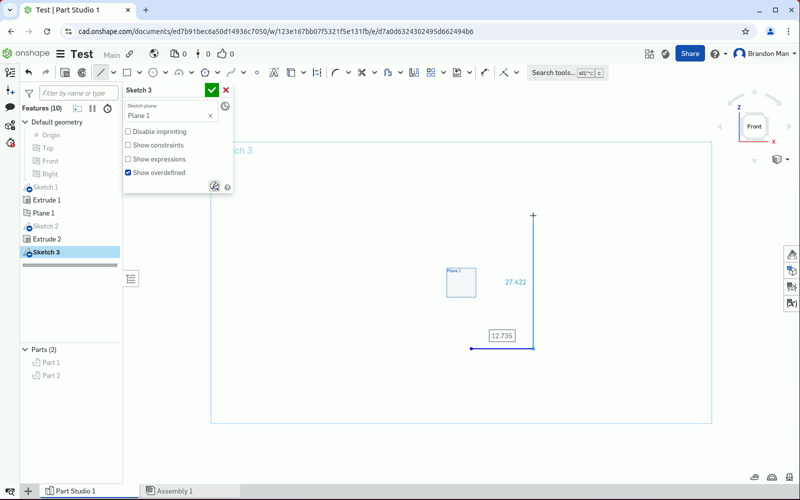
key_up(shift)
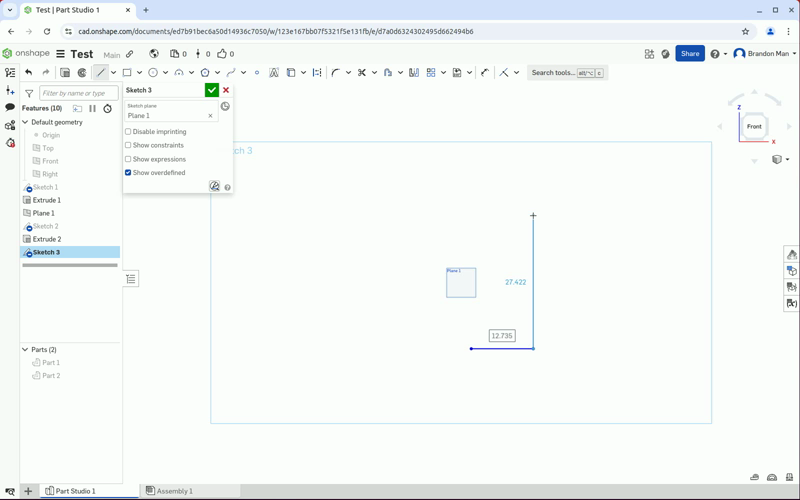
key_down(shift)
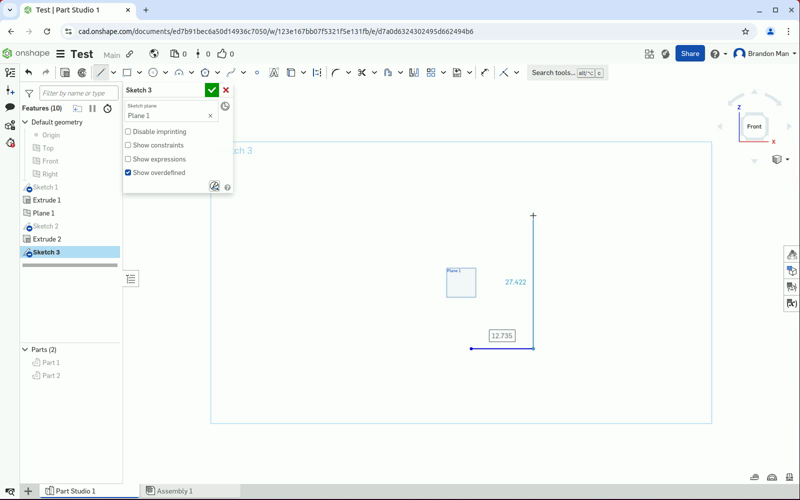
mouse_move(471, 348)
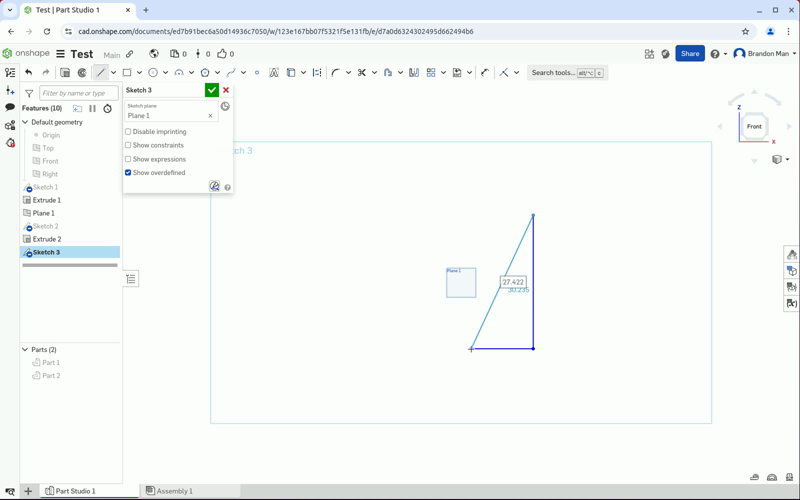
key_up(shift)
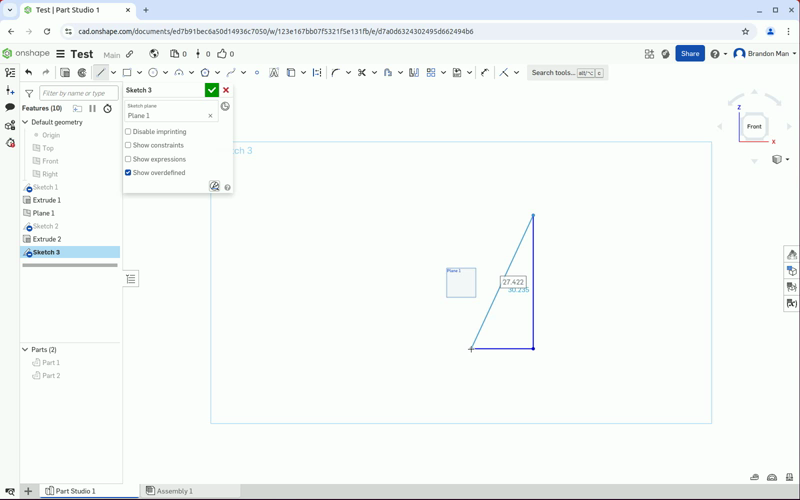
click(471, 348)
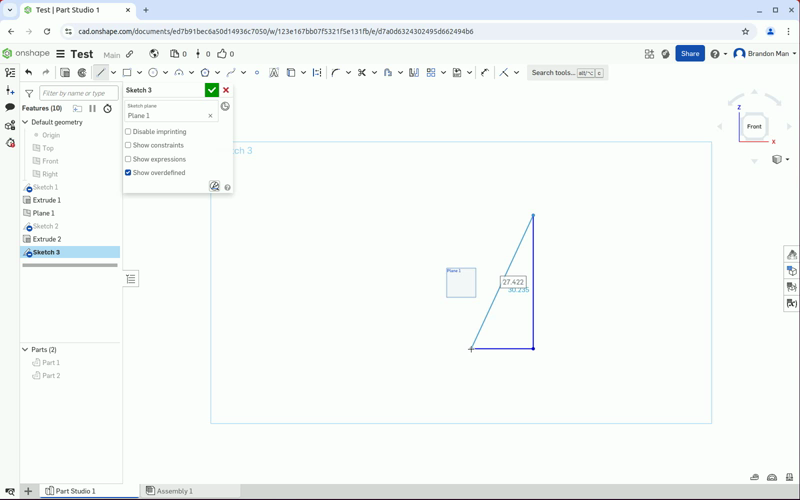
key(esc)
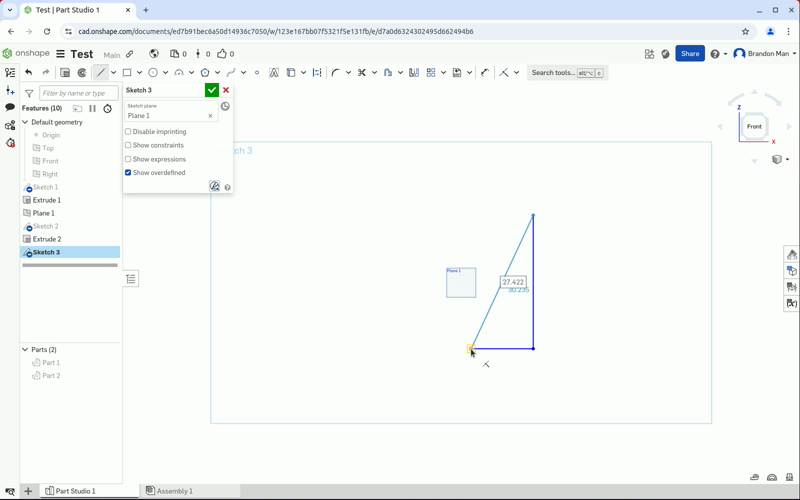
mouse_move(525, 323)
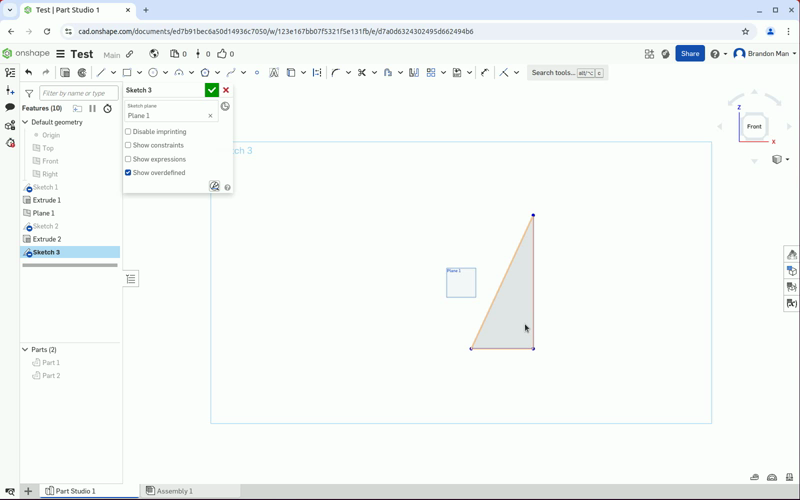
click(525, 323)
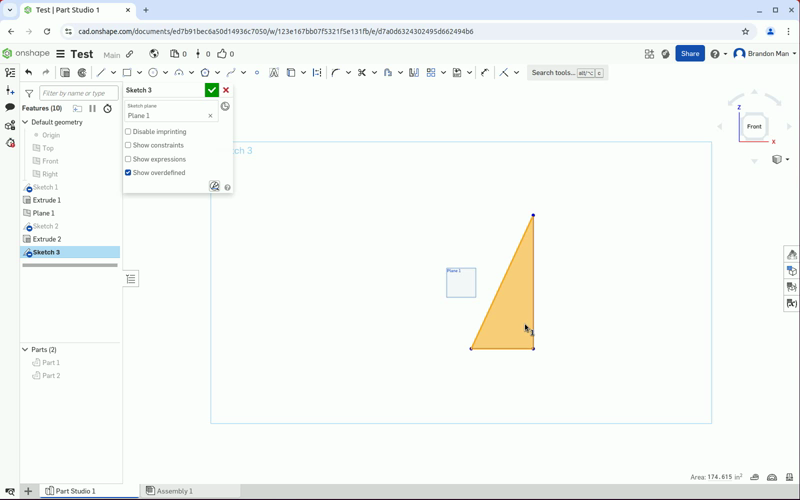
mouse_move(73, 352)
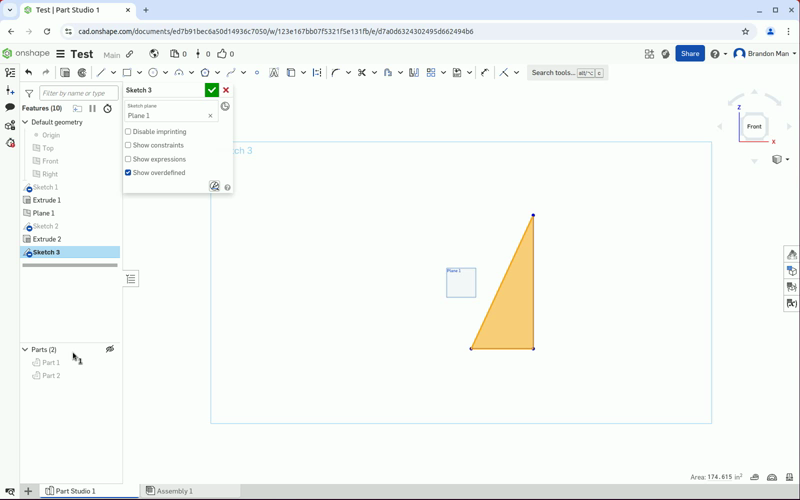
key(shift+y)
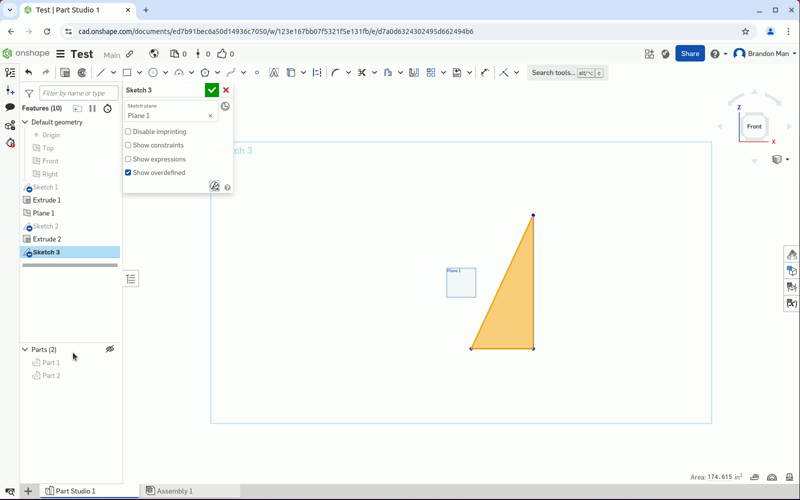
key(shift+e)
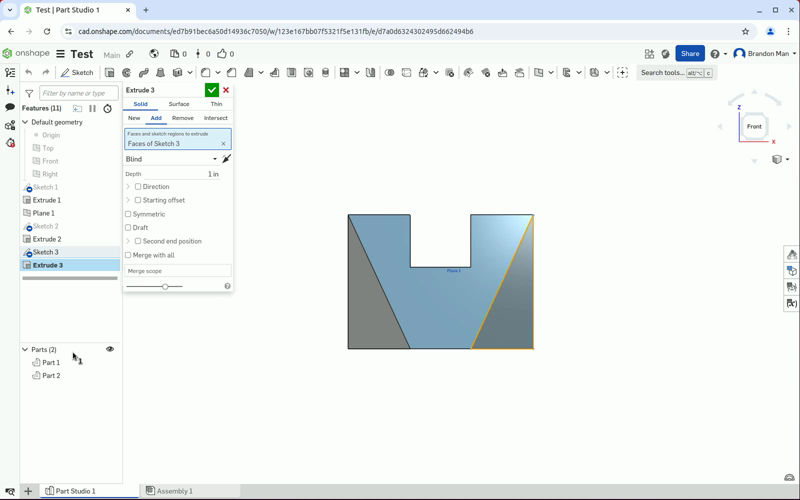
mouse_move(143, 106)
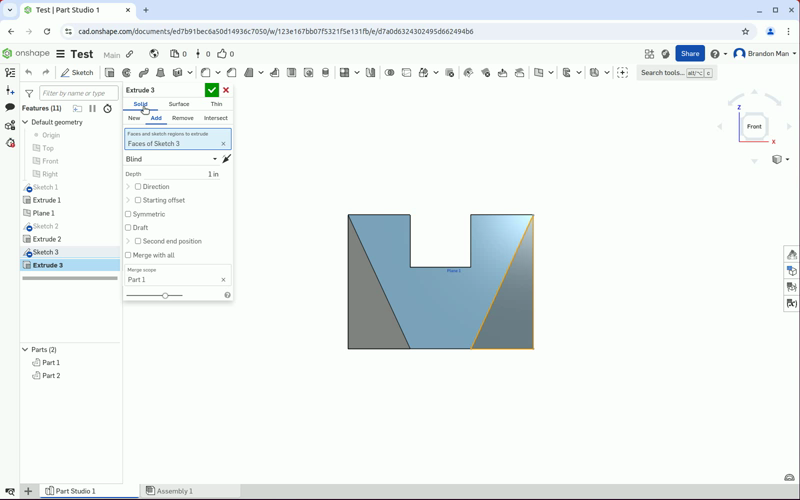
click(143, 106)
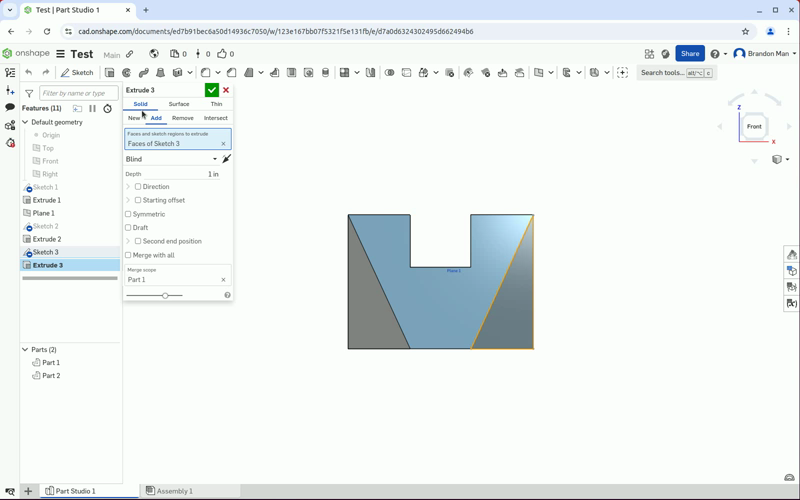
mouse_move(137, 120)
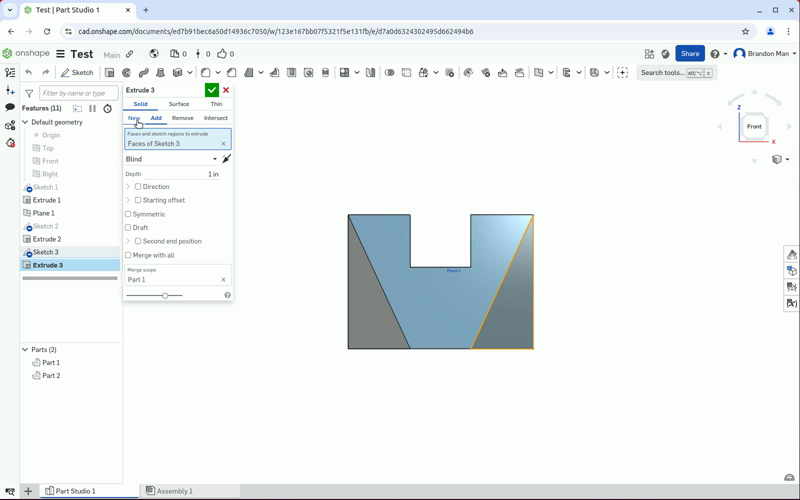
click(137, 120)
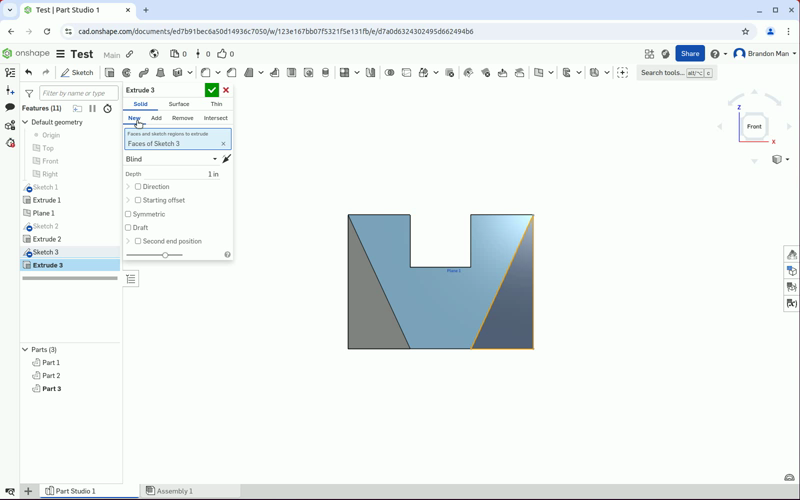
key(tab, 4)
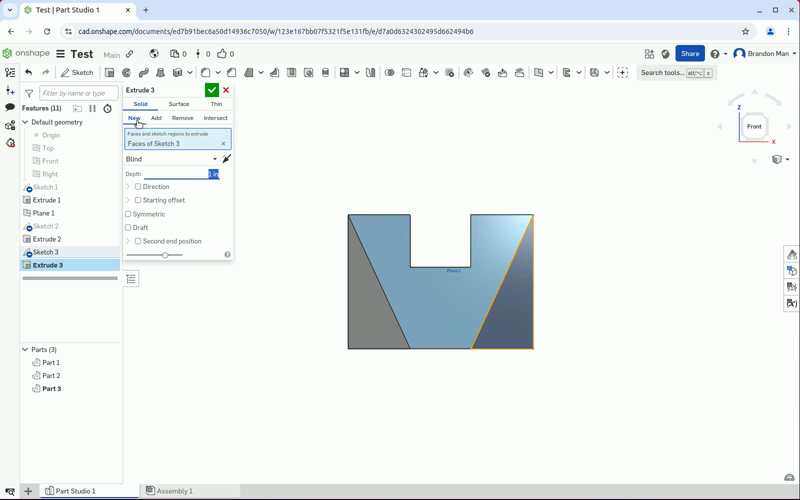
text(8.425)
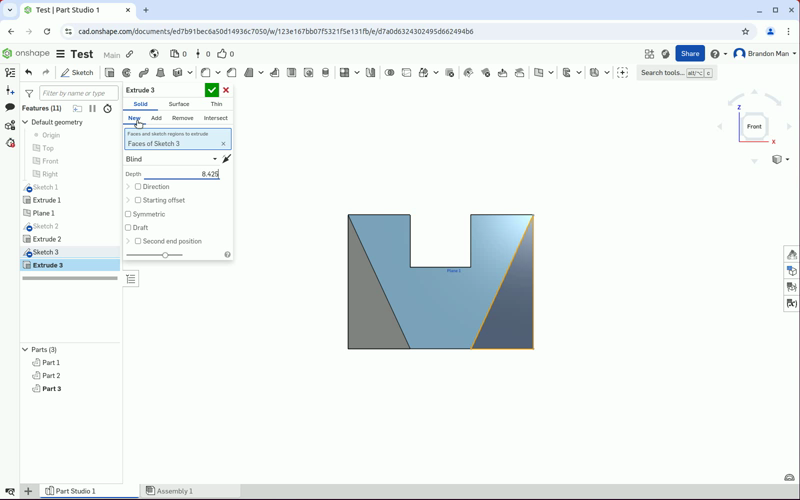
key(enter)
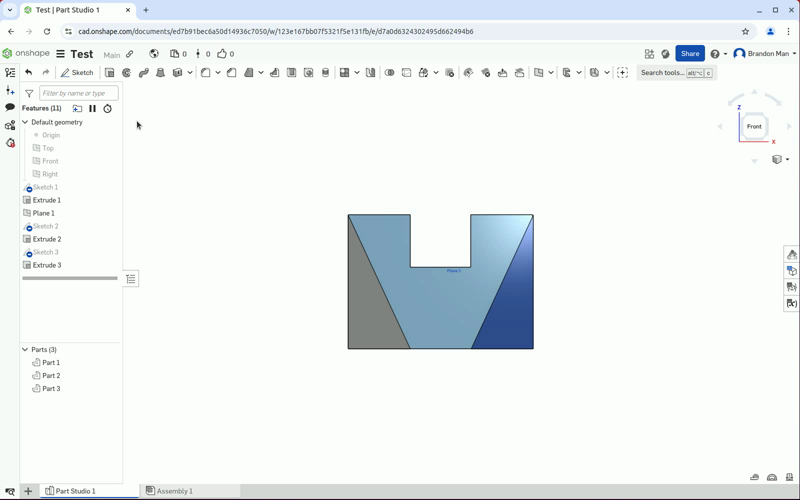
key(shift+h)
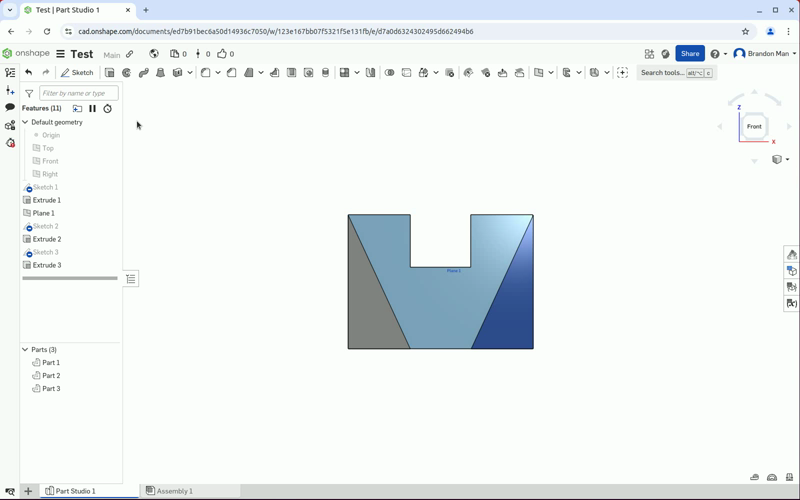
key(shift+h)
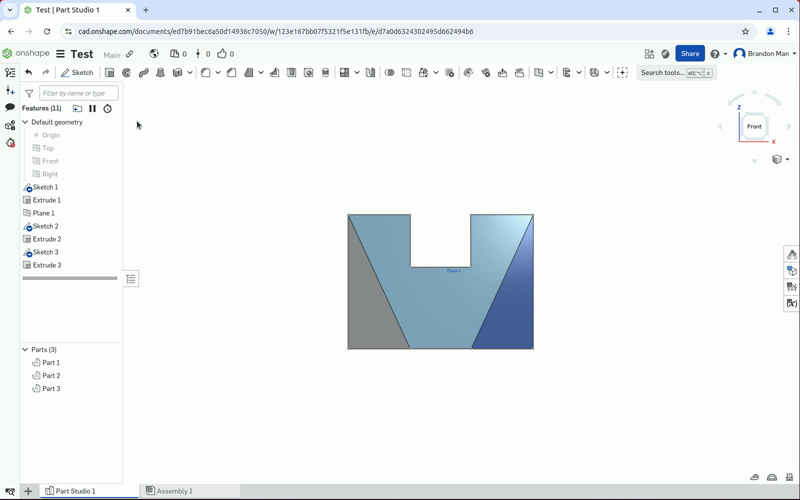
key(shift+7)
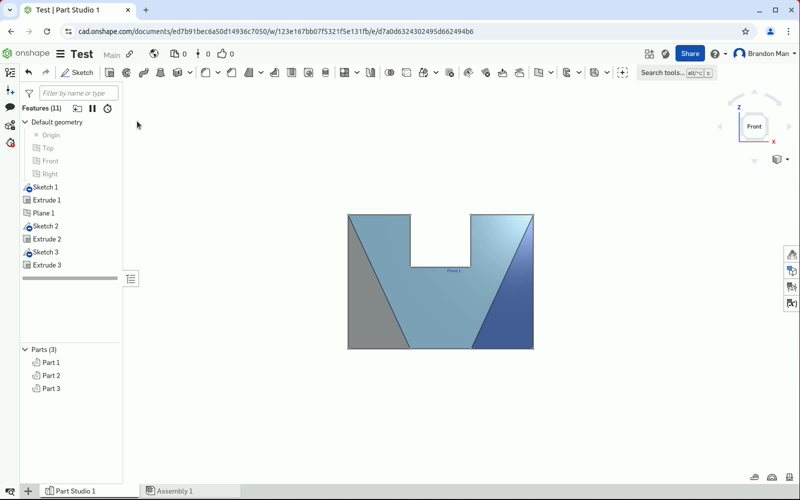
key(left, 2)
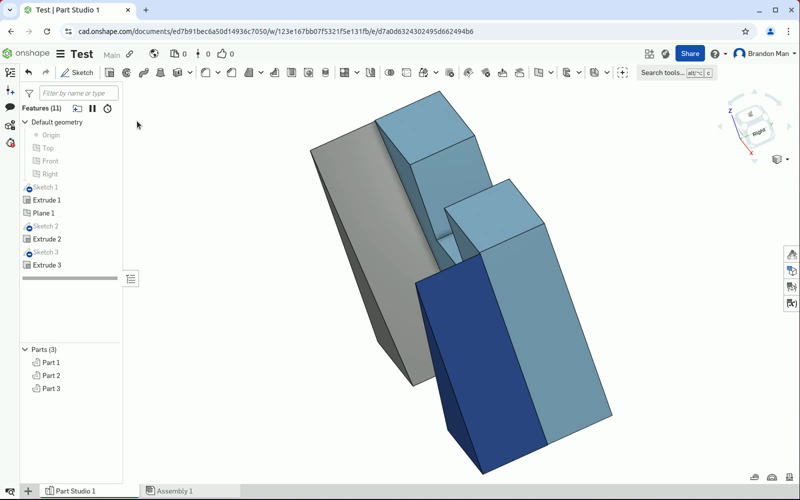
key(down, 2)
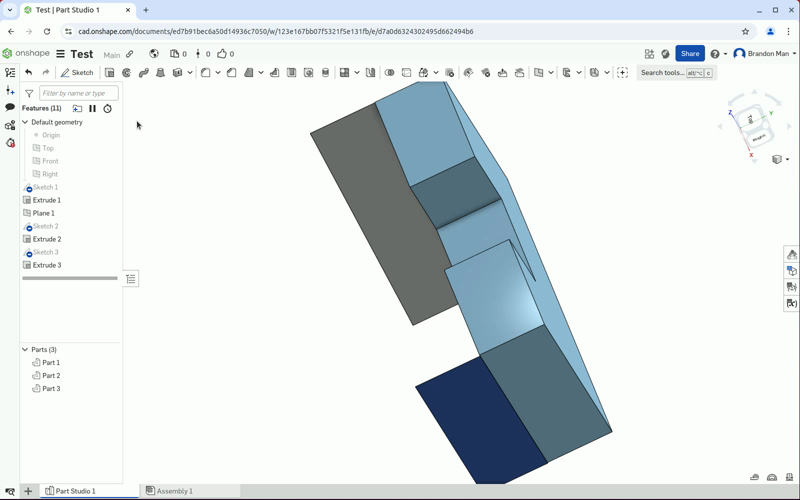
key(up, 2)
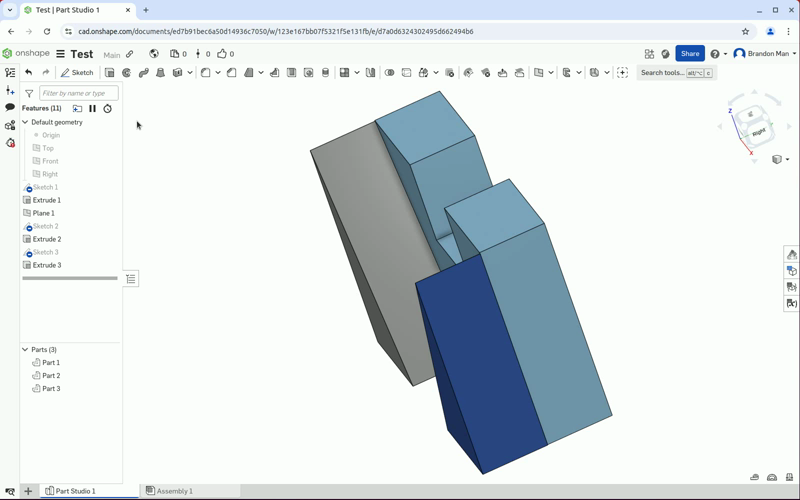
key(right, 2)
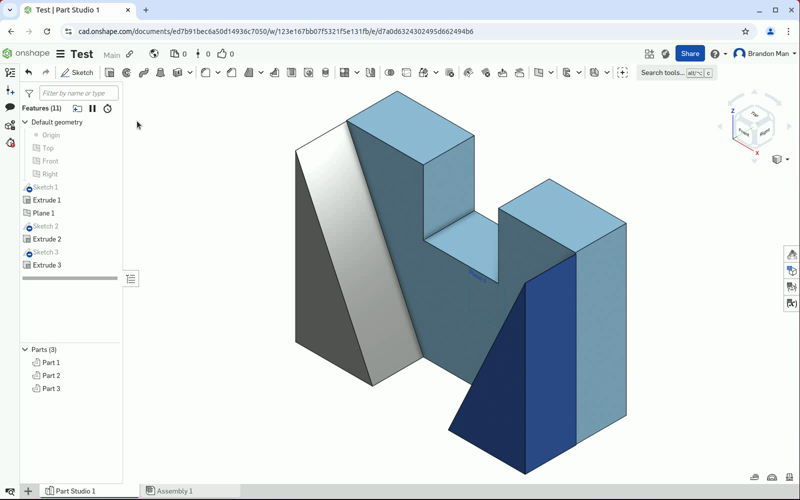
mouse_move(73, 189)
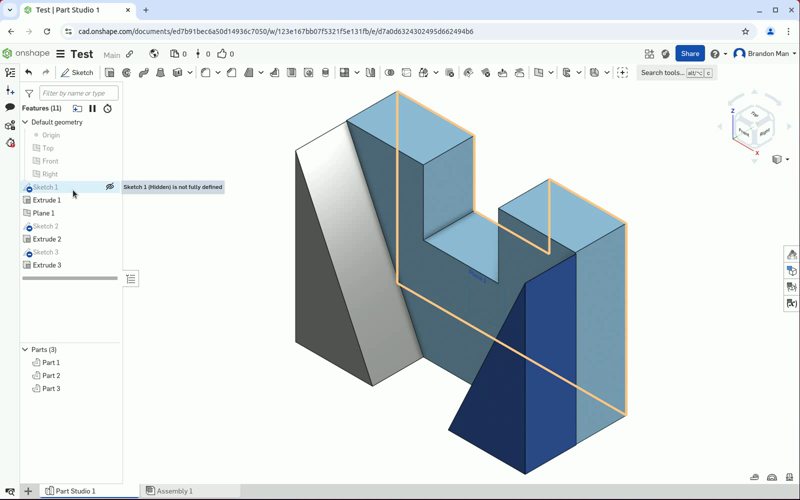
click(73, 189)